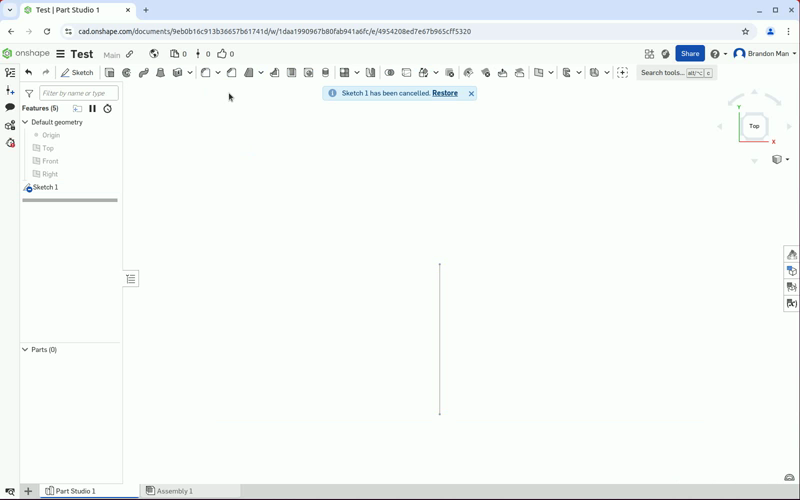
key(shift+h)
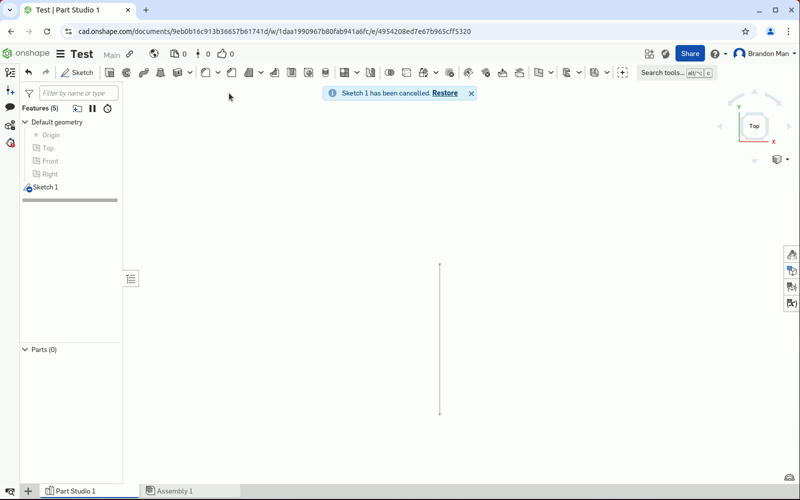
mouse_move(73, 352)
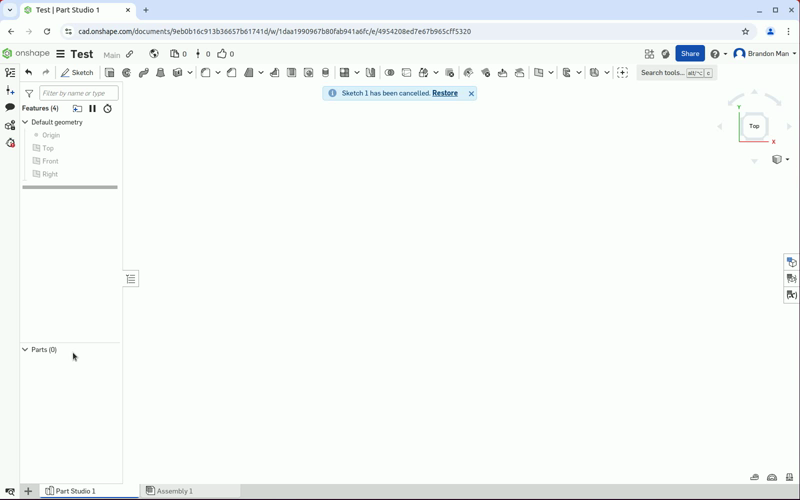
key(y)
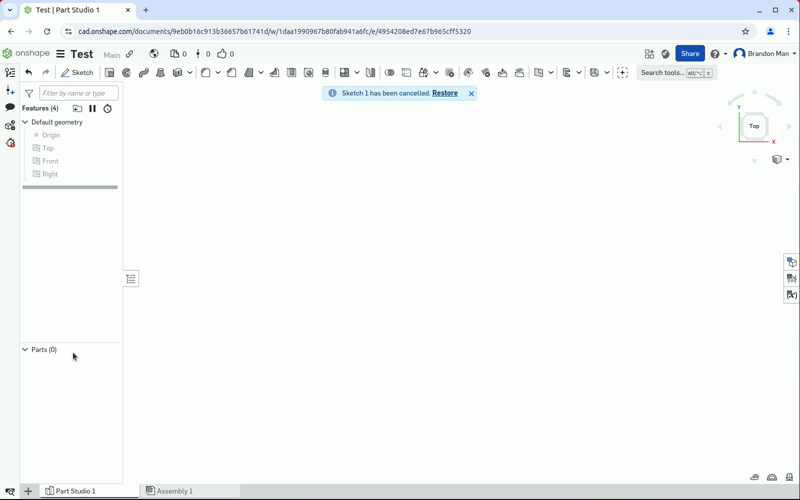
key(shift+p)
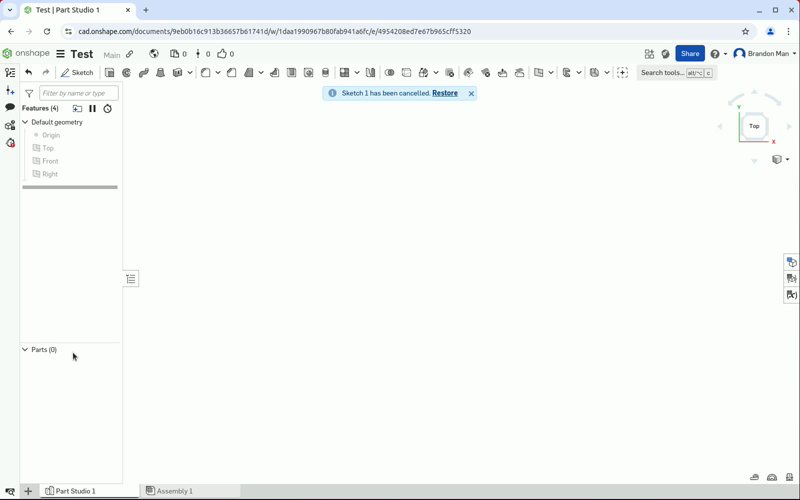
key(space)
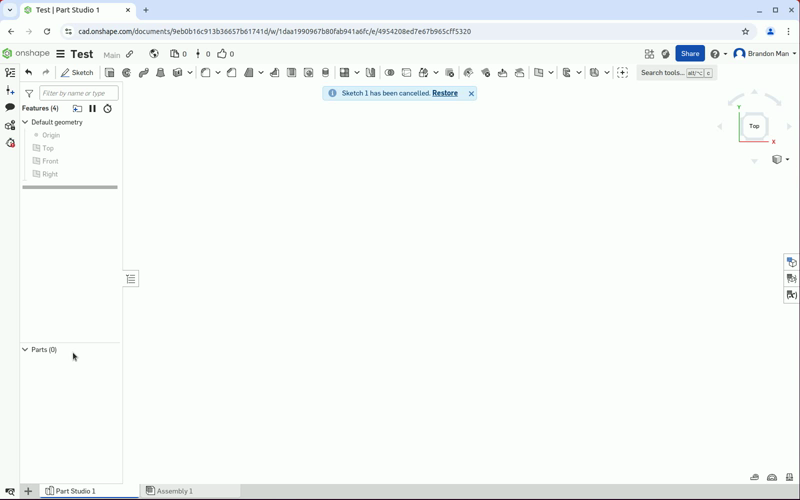
key_down(shift)
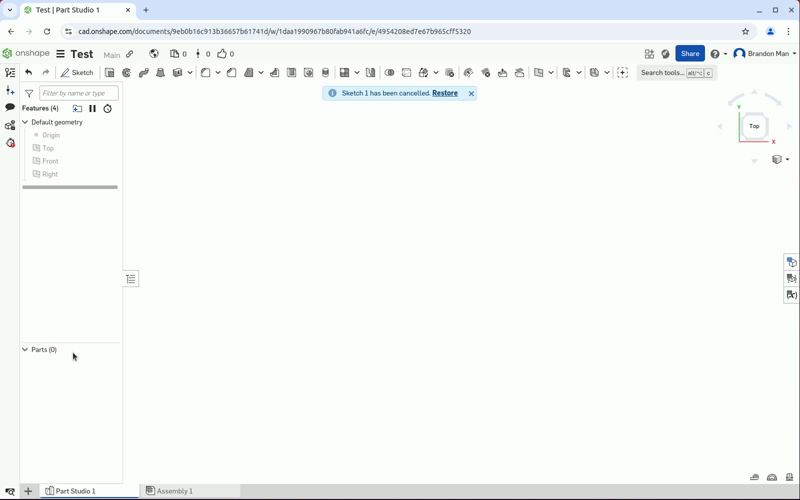
key(up)
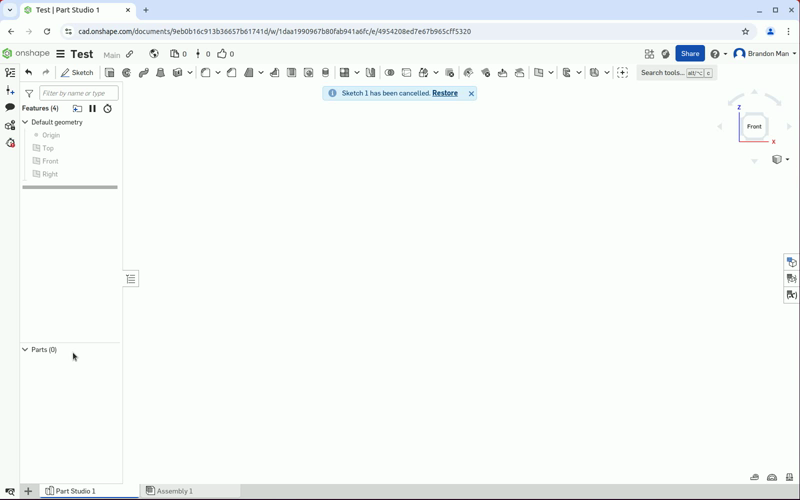
key_up(shift)
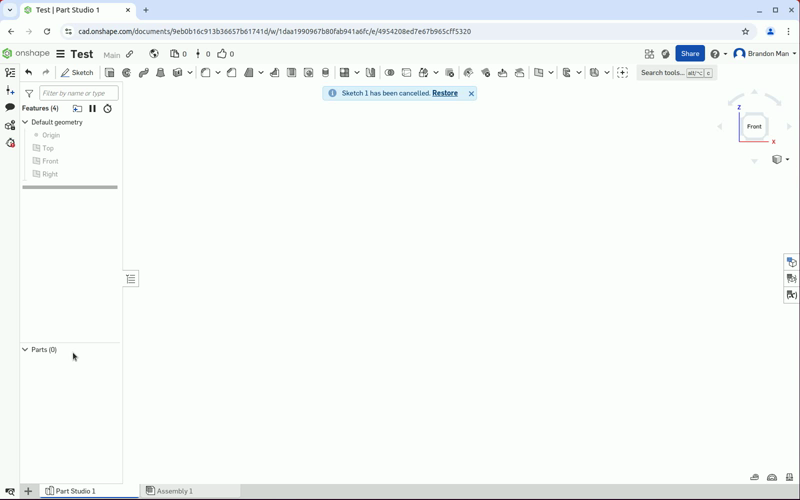
mouse_move(73, 352)
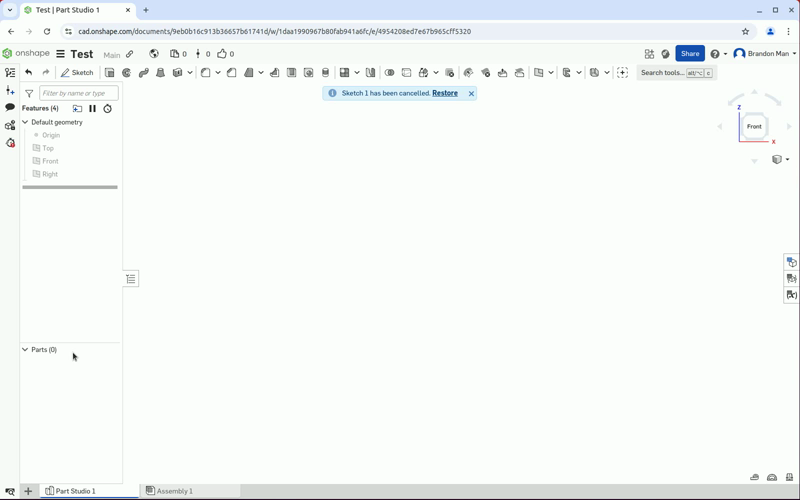
key(shift+y)
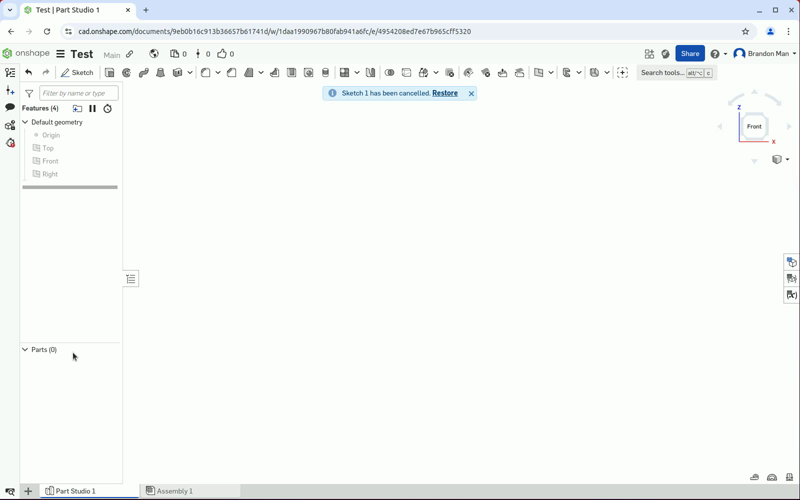
key(shift+s)
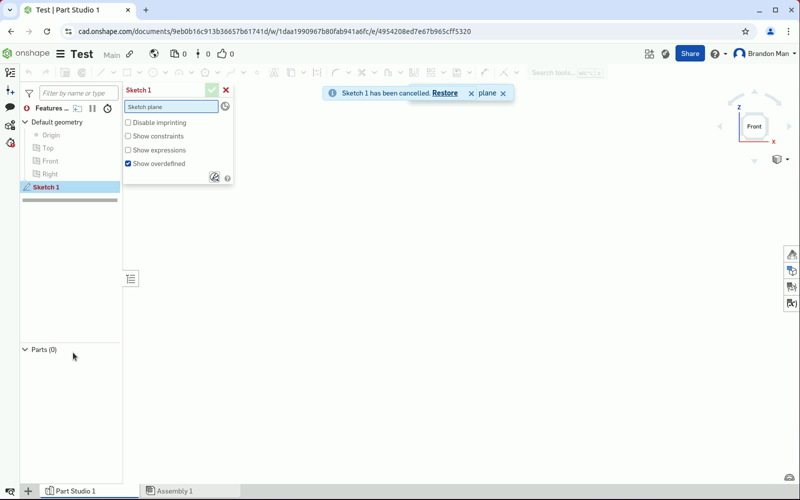
mouse_move(73, 163)
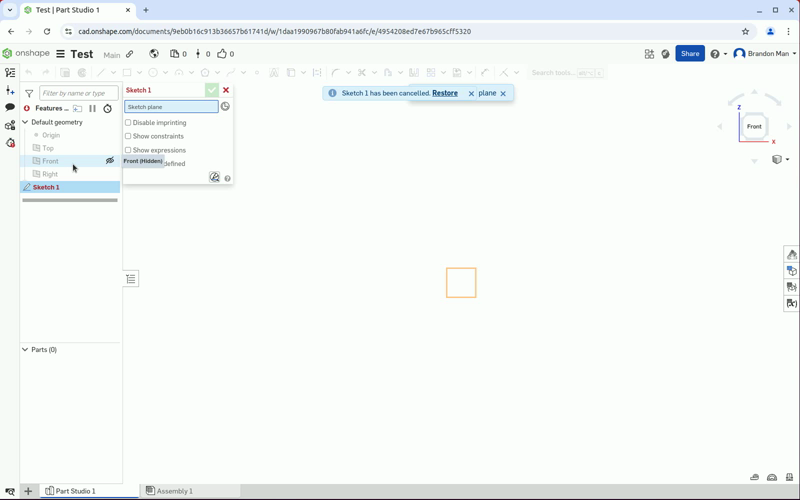
click(73, 163)
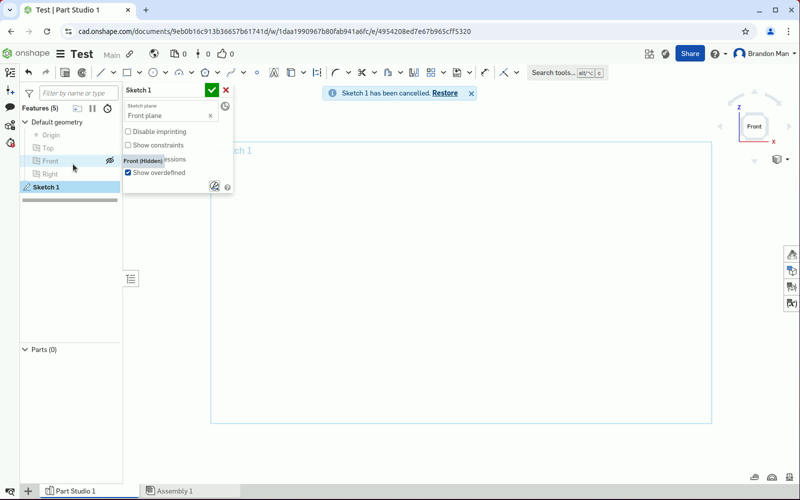
mouse_move(73, 352)
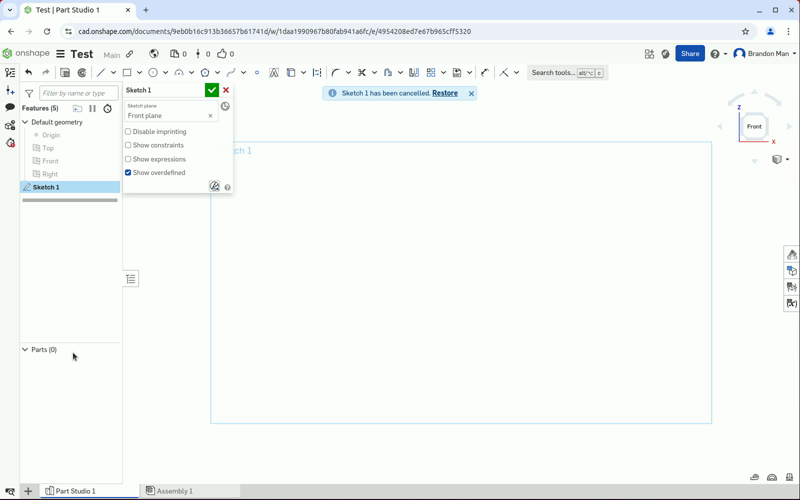
key(y)
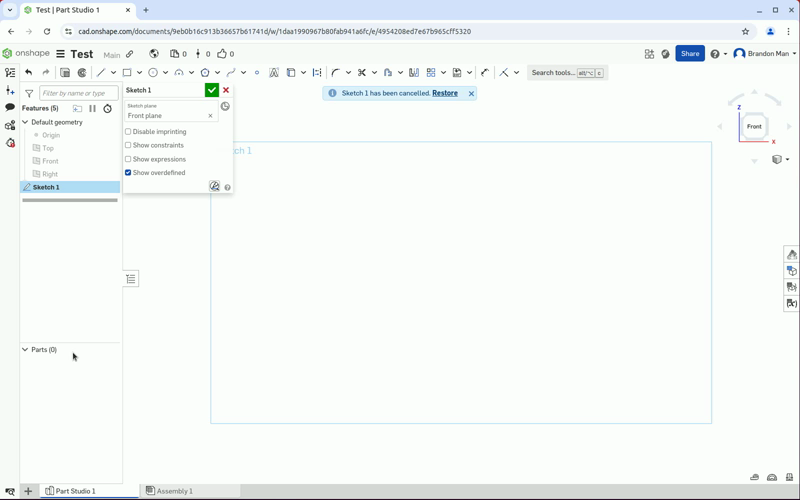
key(l)
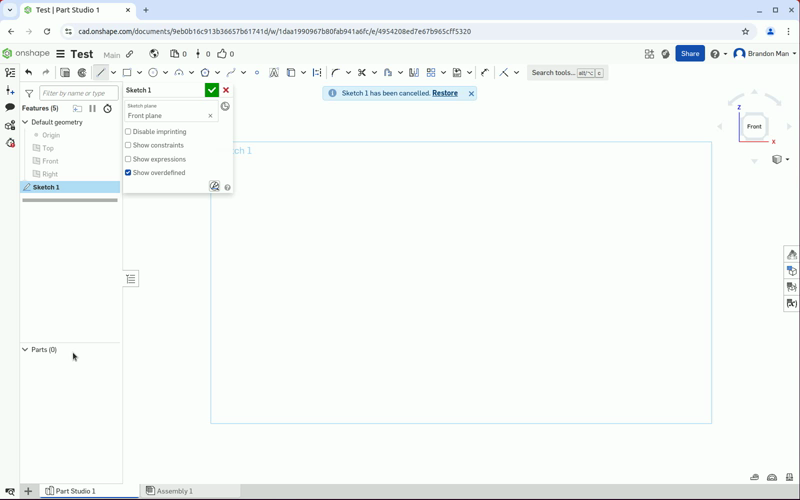
key_down(shift)
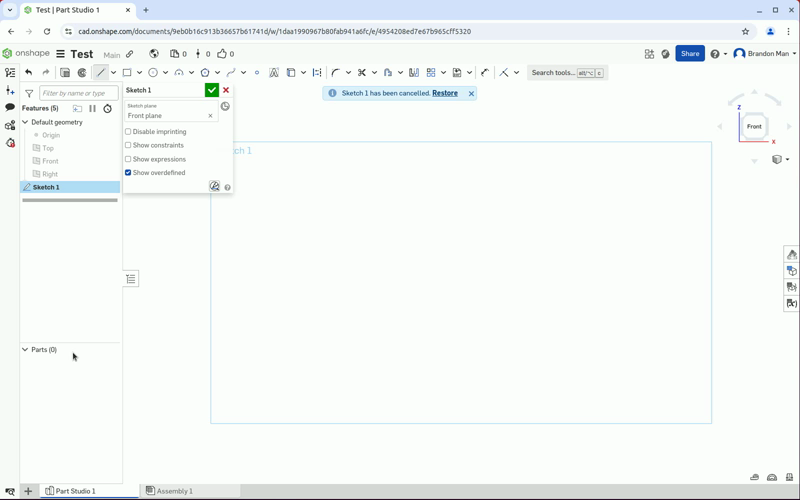
mouse_move(366, 329)
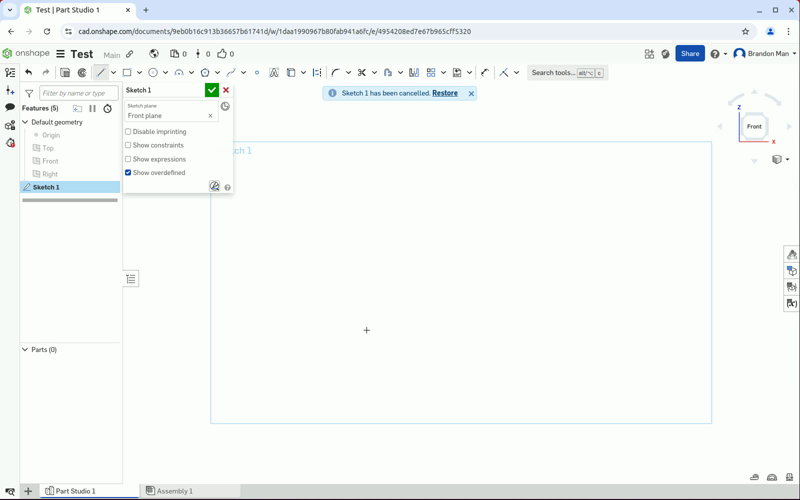
click(366, 329)
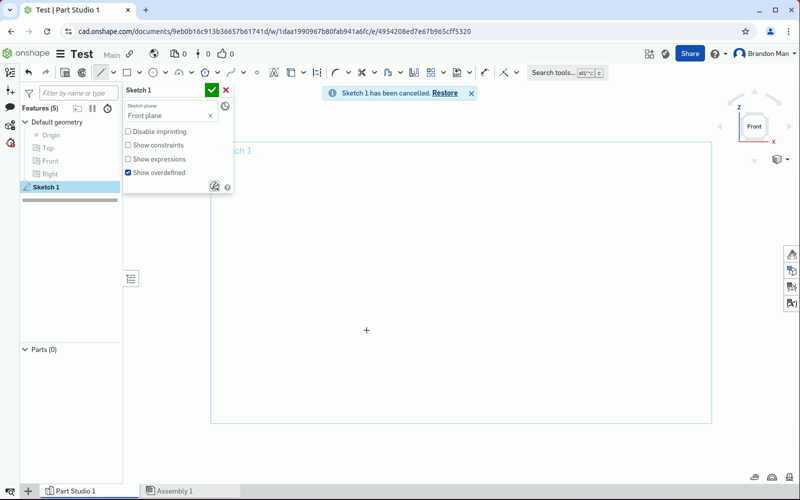
key_up(shift)
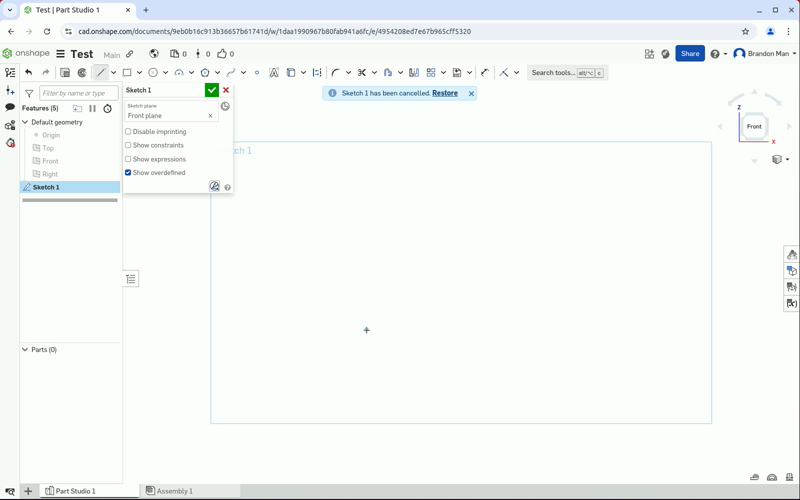
key_down(shift)
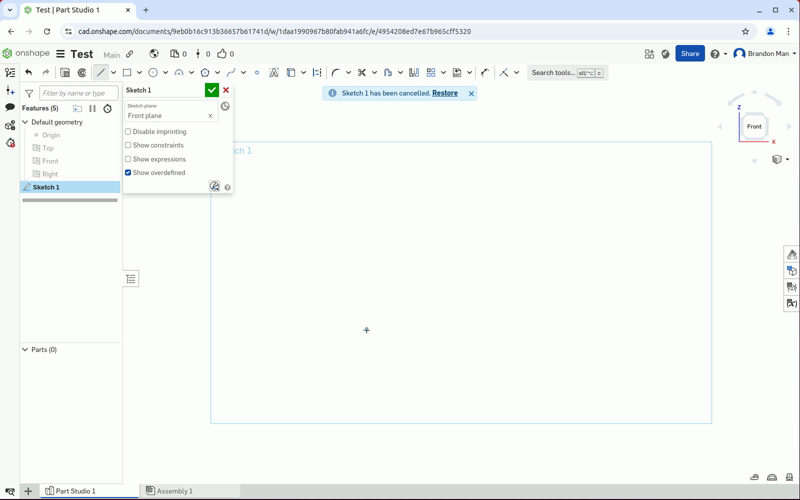
mouse_move(553, 329)
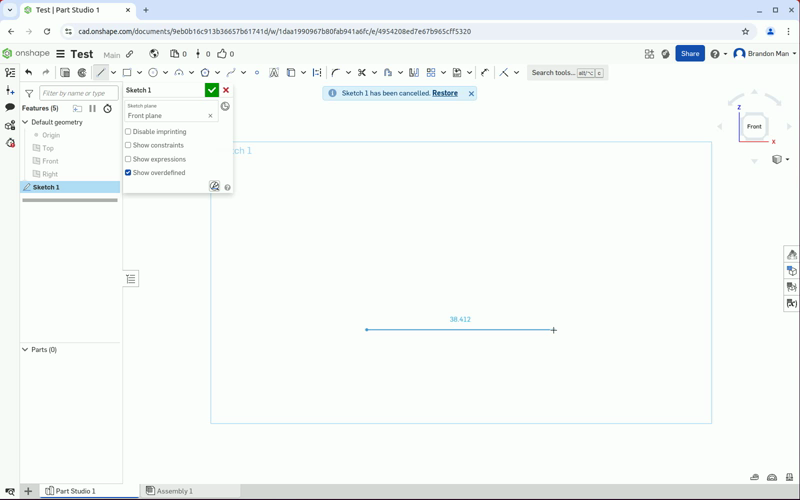
click(553, 329)
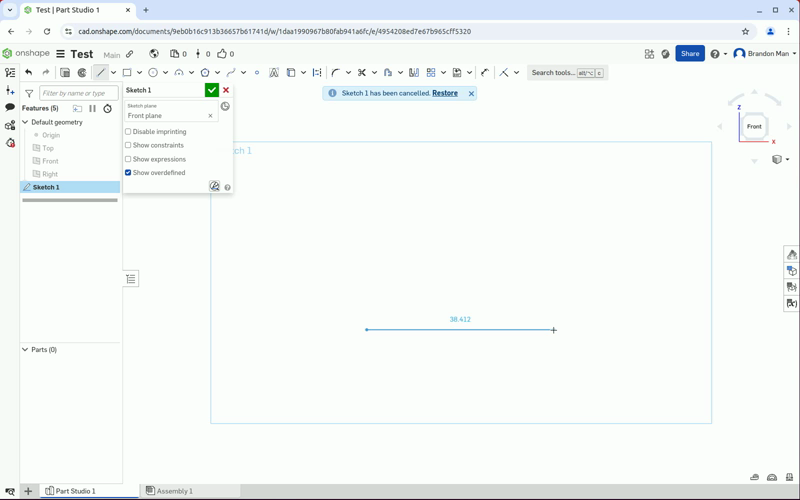
key_up(shift)
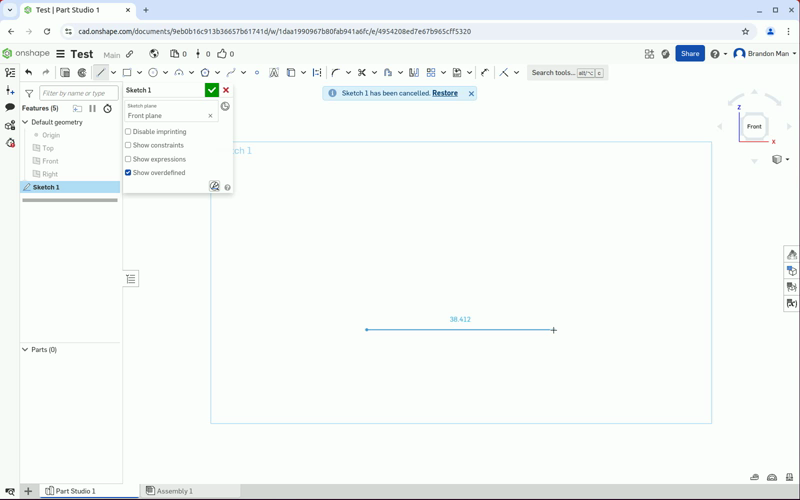
key_down(shift)
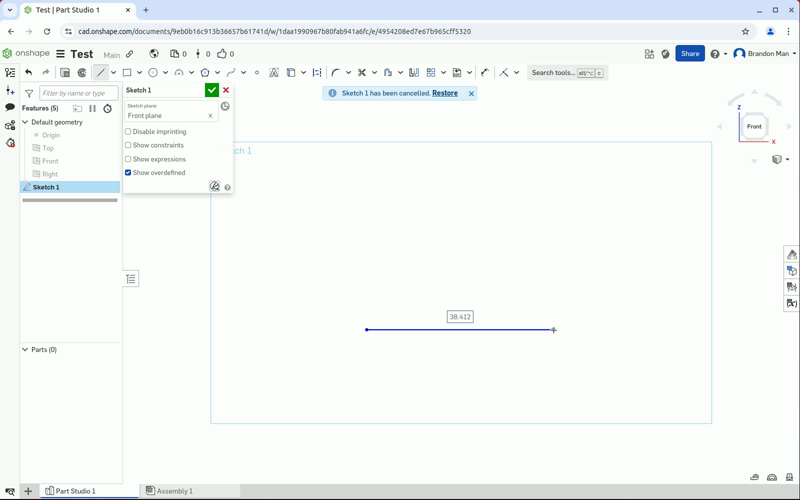
mouse_move(583, 329)
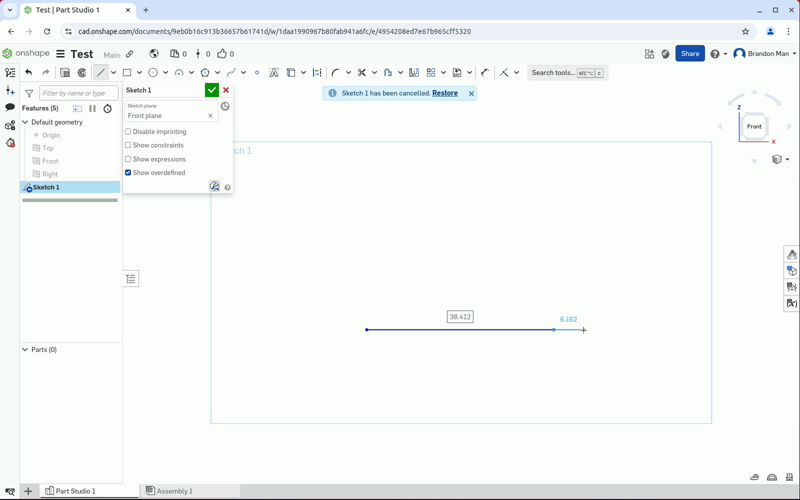
mouse_move(553, 282)
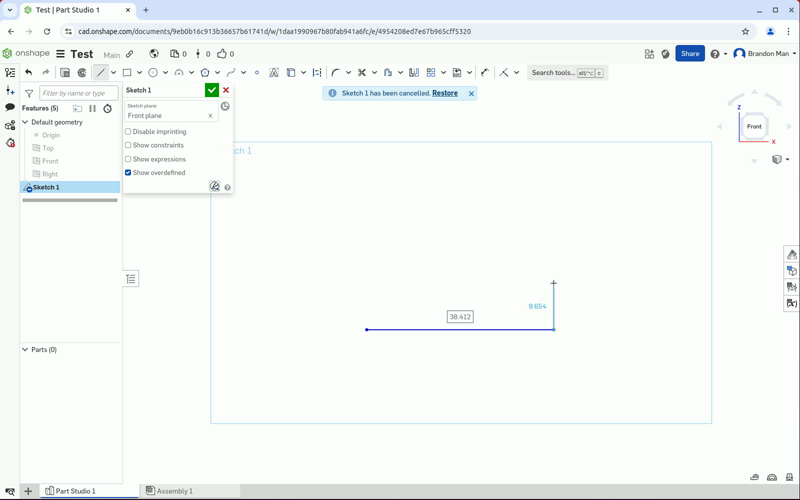
click(553, 282)
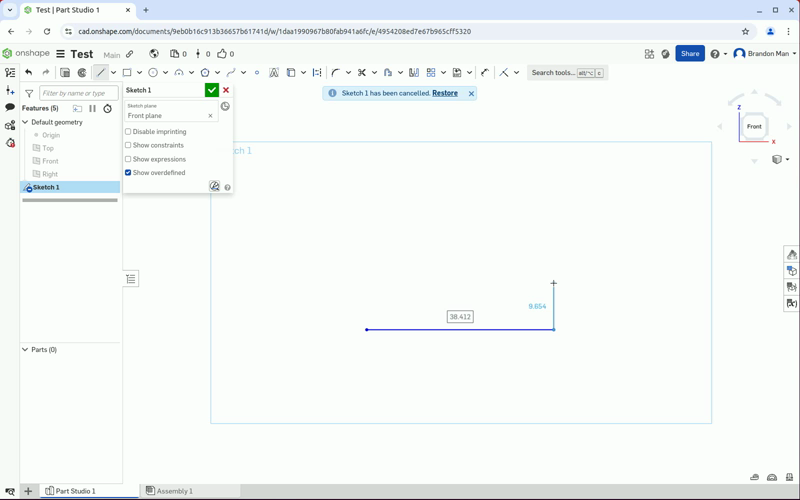
key_up(shift)
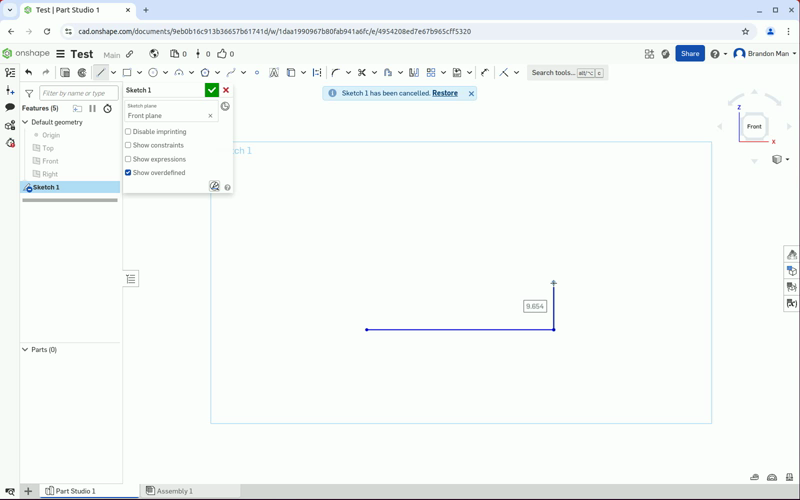
key_down(shift)
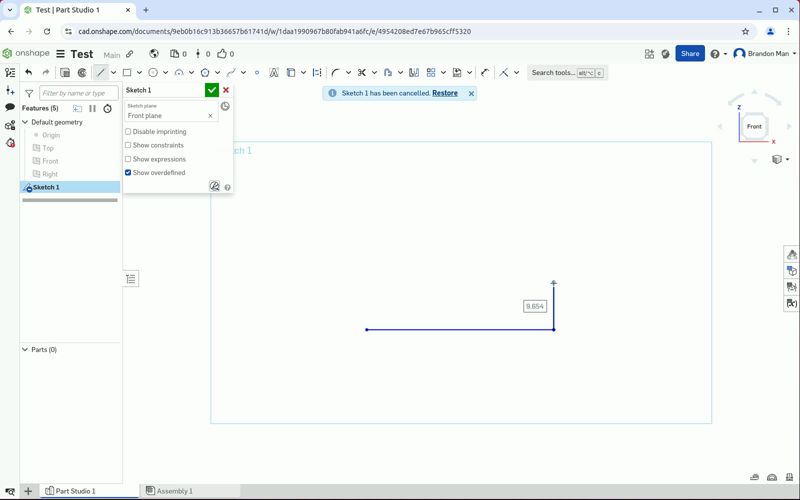
mouse_move(583, 282)
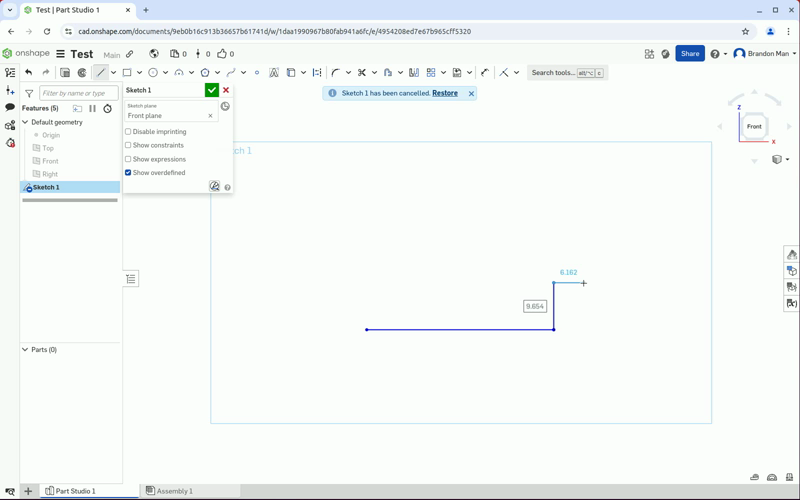
mouse_move(553, 235)
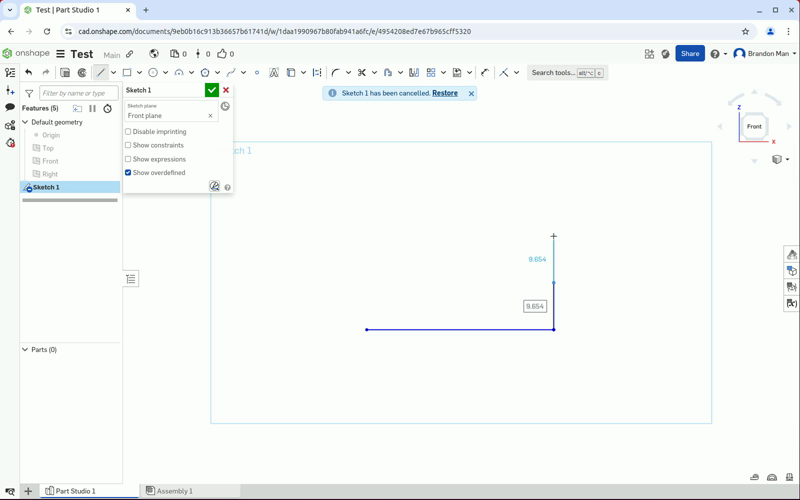
click(553, 235)
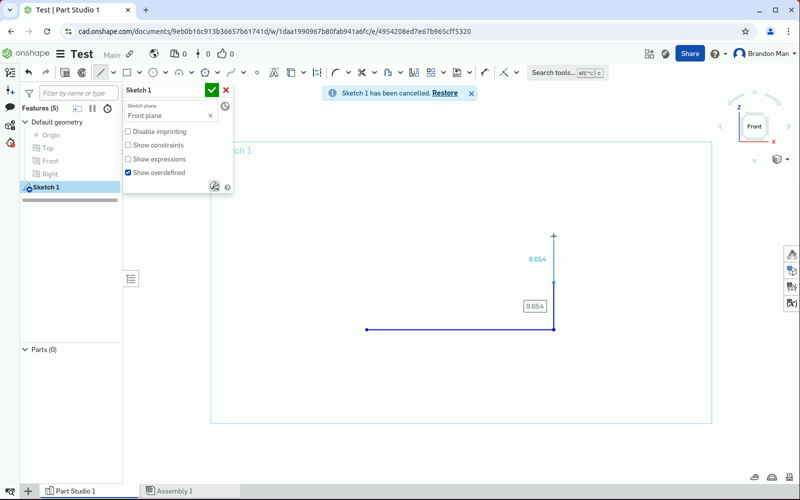
key_up(shift)
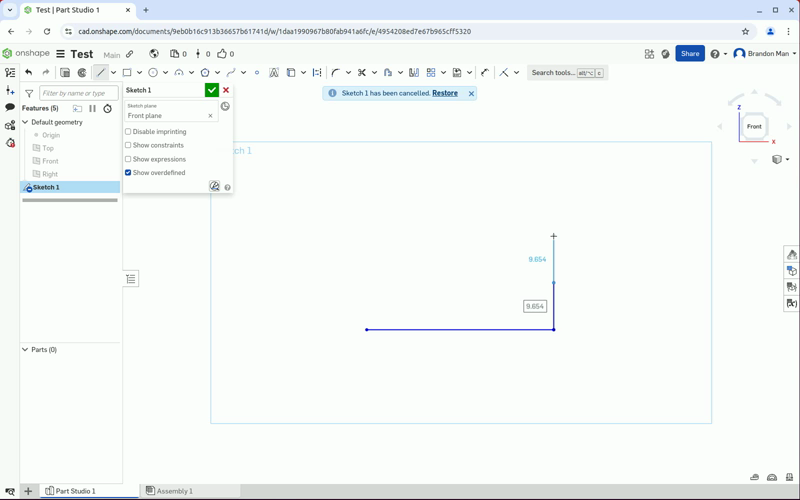
key_down(shift)
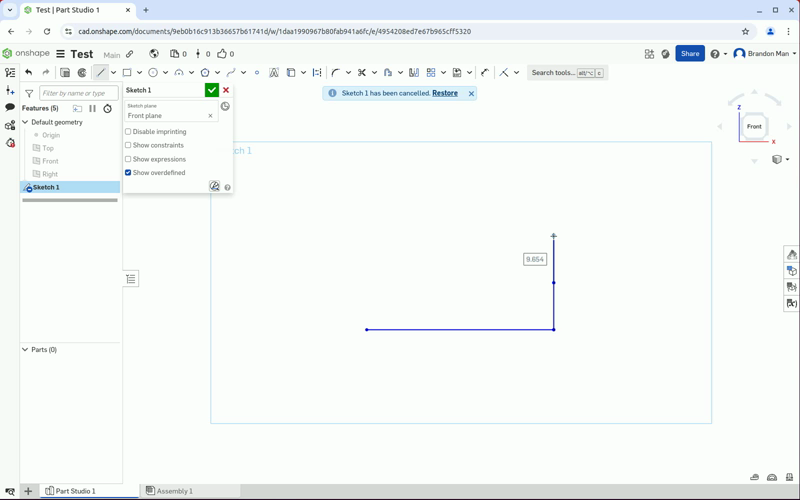
mouse_move(366, 235)
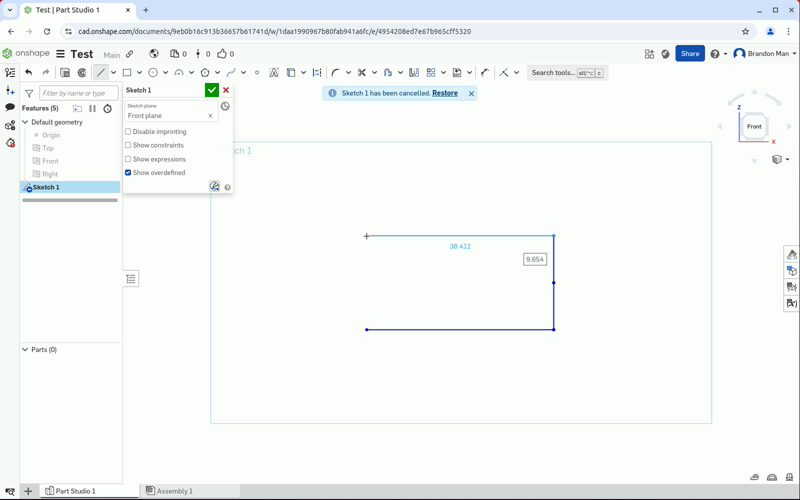
click(366, 235)
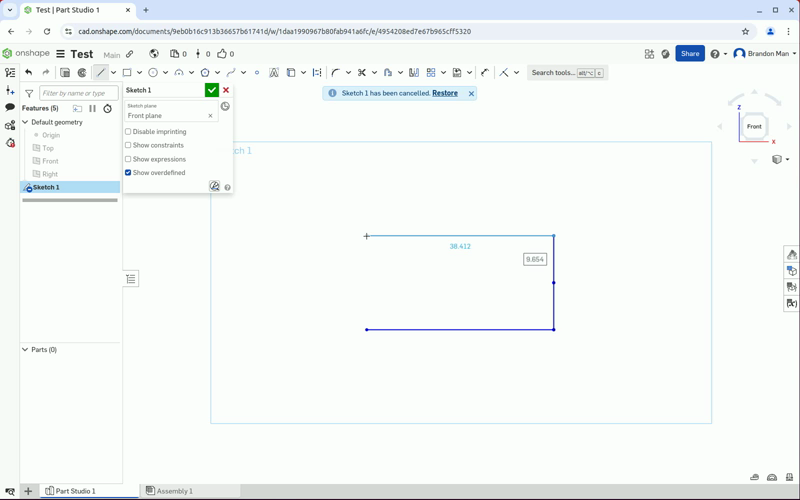
key_up(shift)
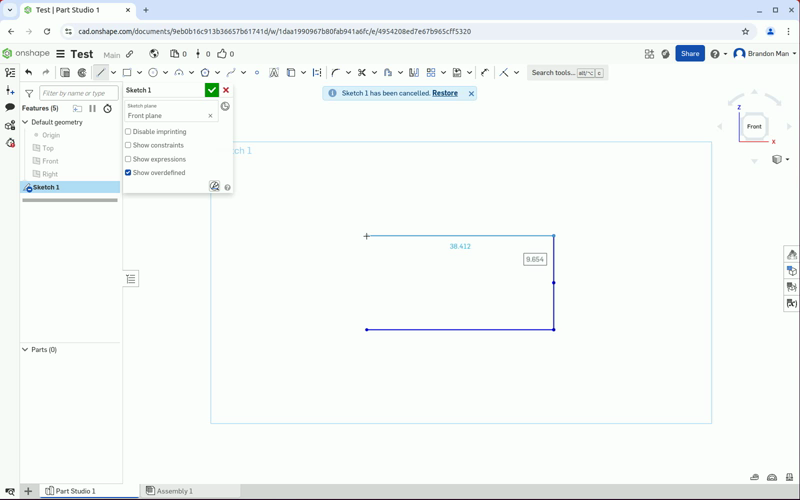
key_down(shift)
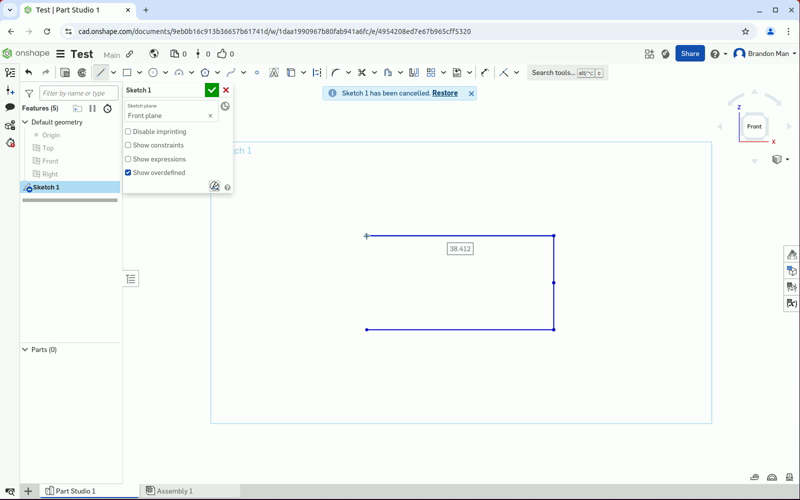
mouse_move(366, 329)
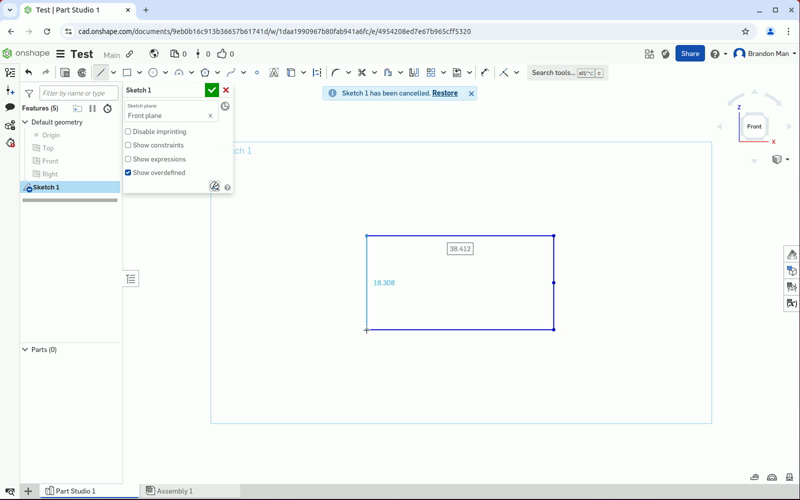
key_up(shift)
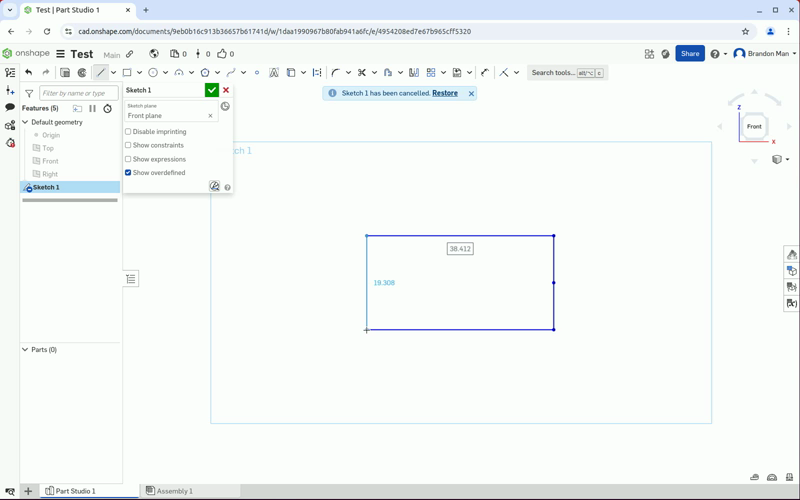
click(366, 329)
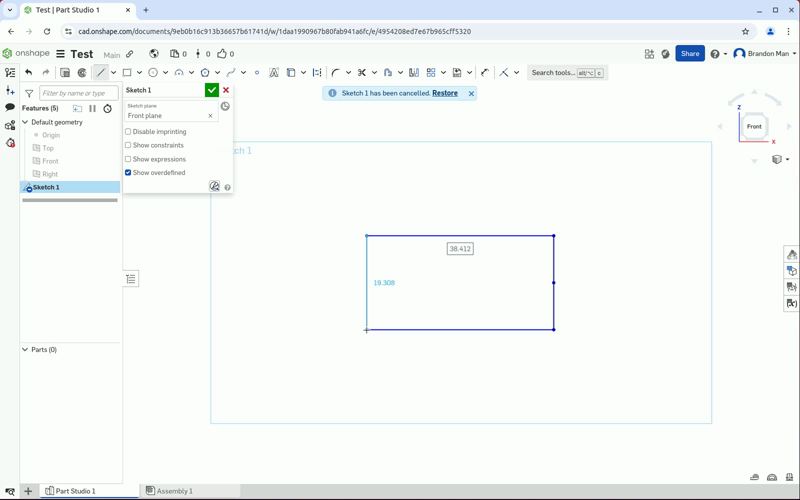
key(esc)
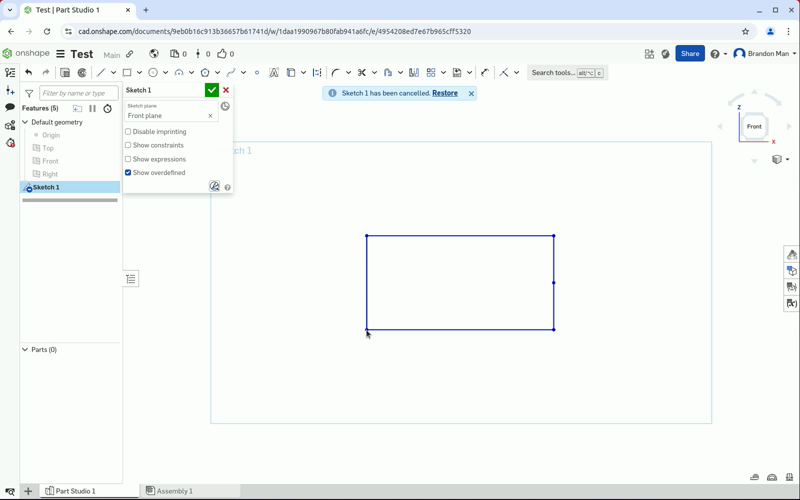
key(c)
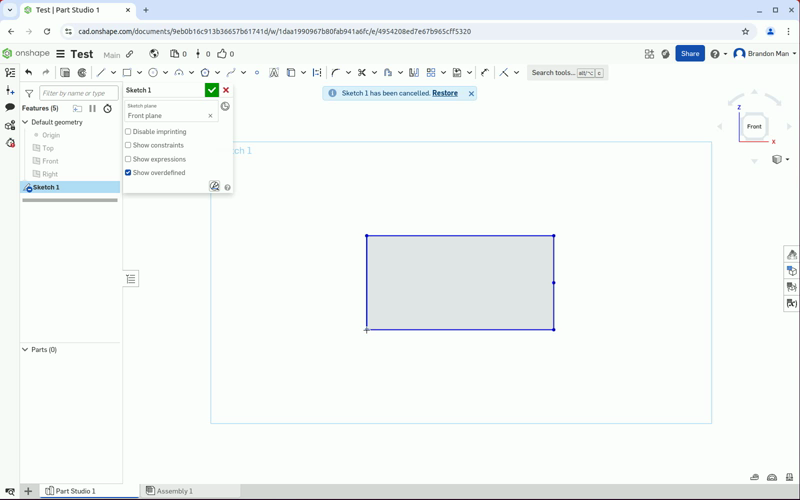
key_down(shift)
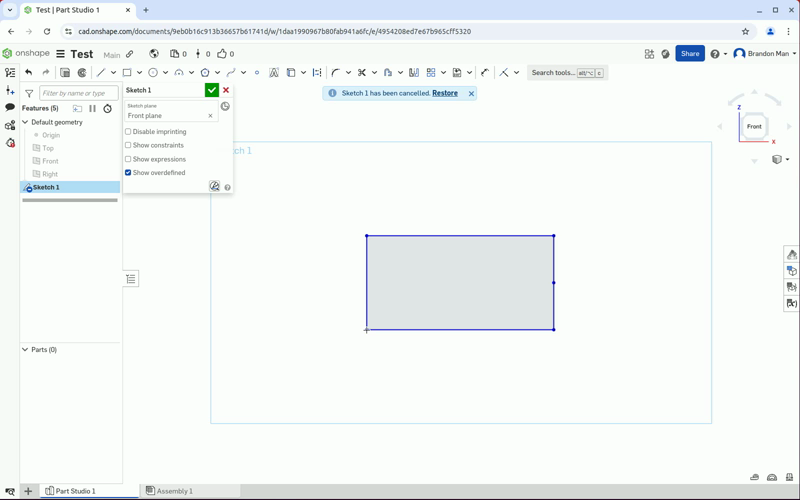
mouse_move(506, 282)
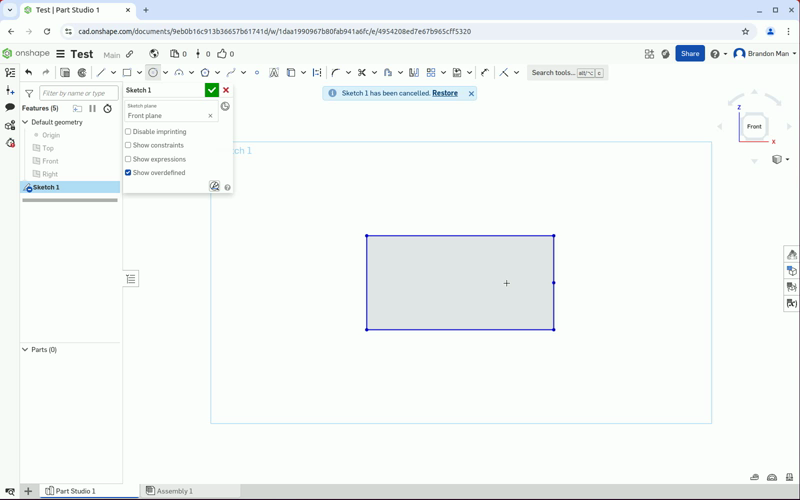
click(506, 282)
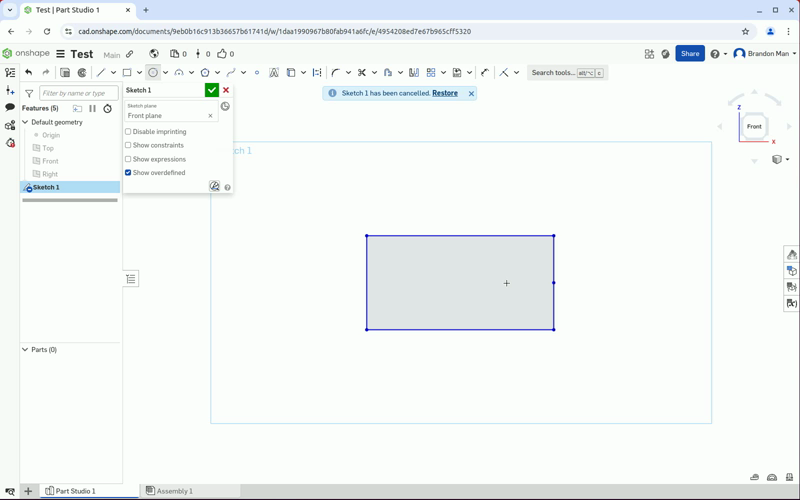
key_up(shift)
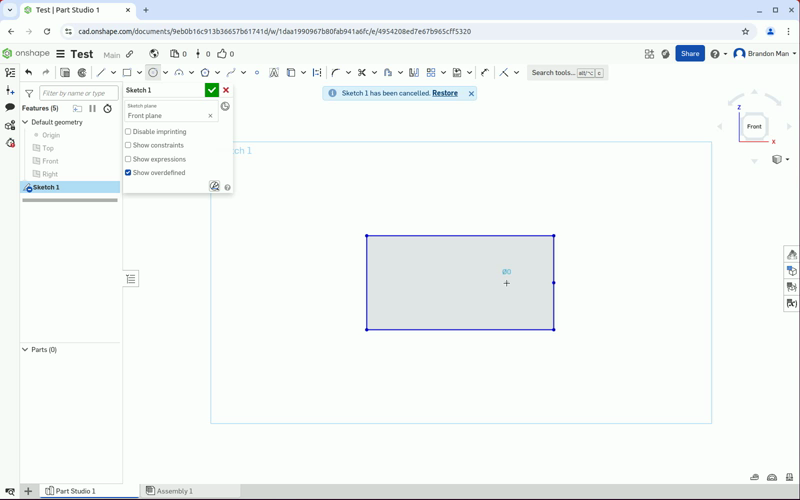
mouse_move(528, 282)
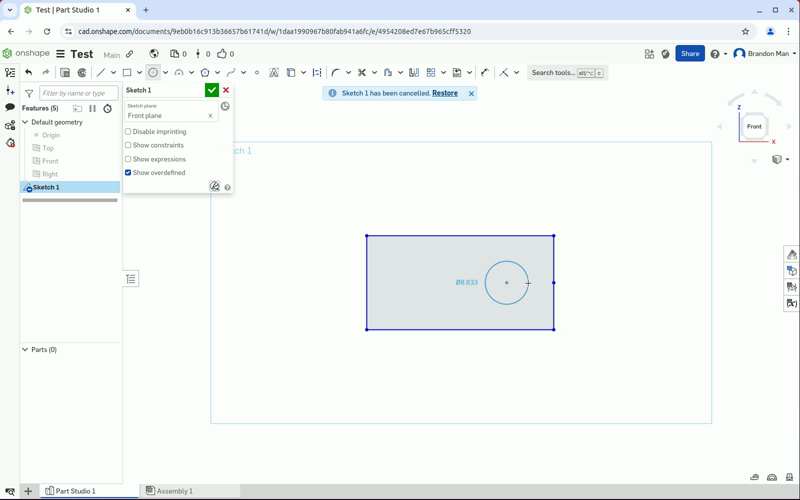
click(528, 282)
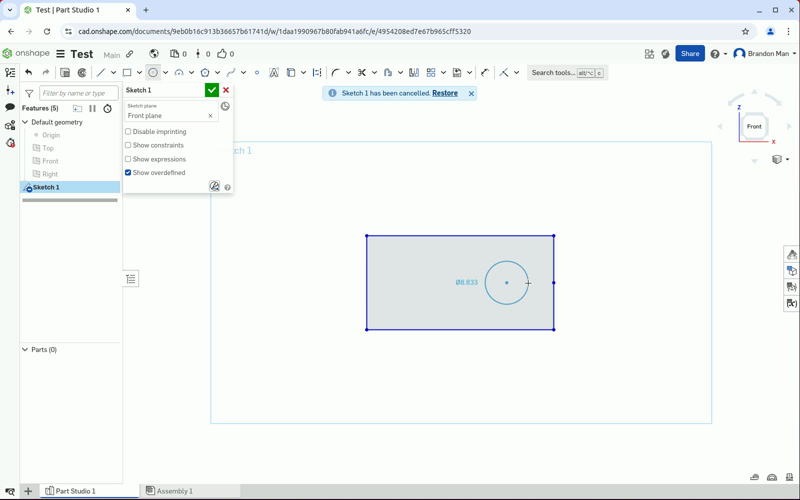
key(esc)
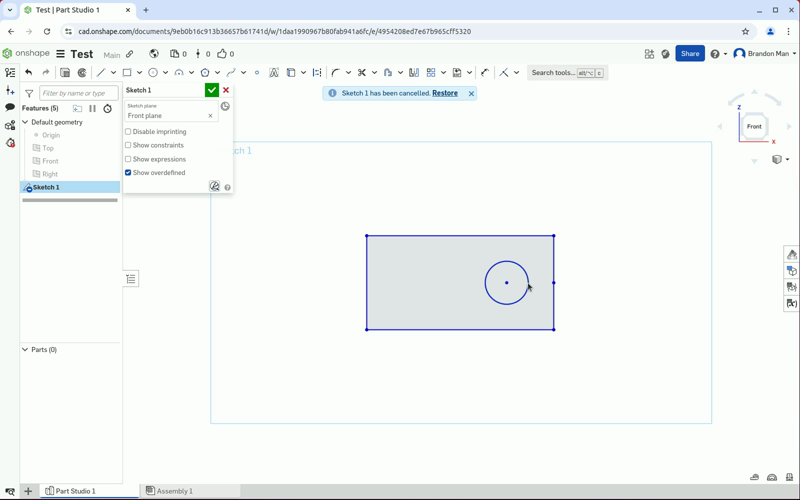
mouse_move(463, 276)
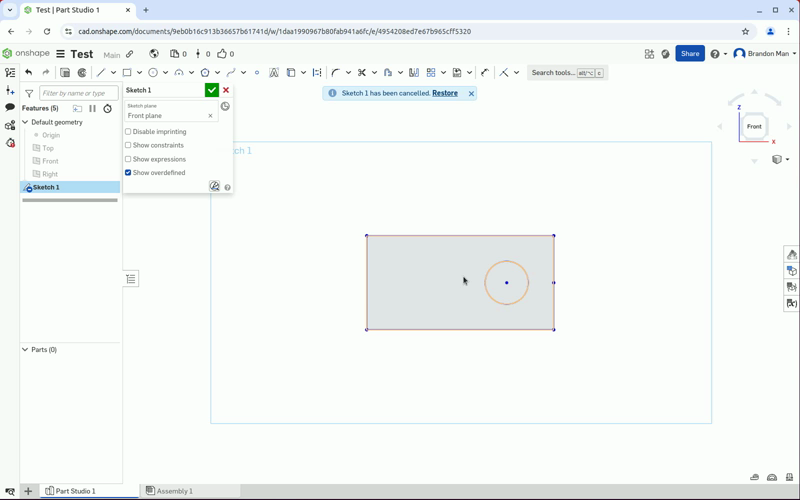
click(463, 276)
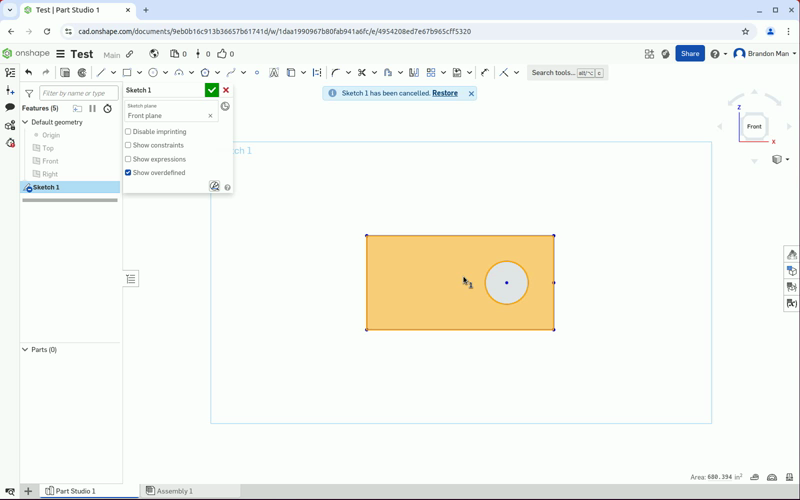
mouse_move(73, 352)
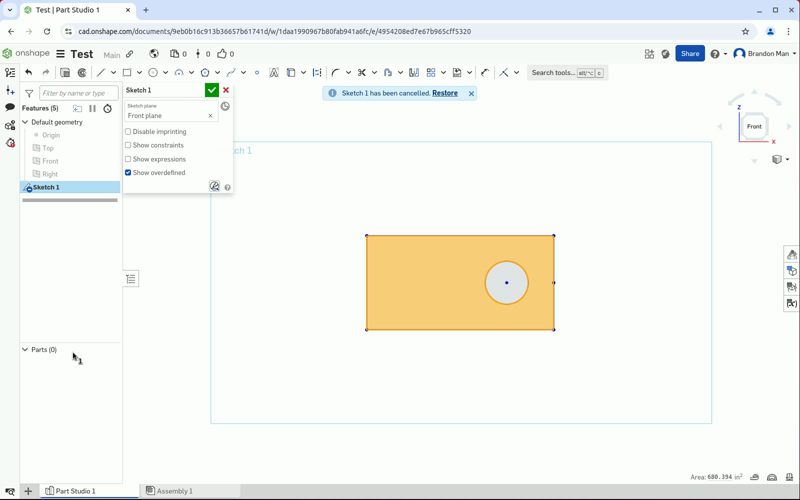
key(shift+y)
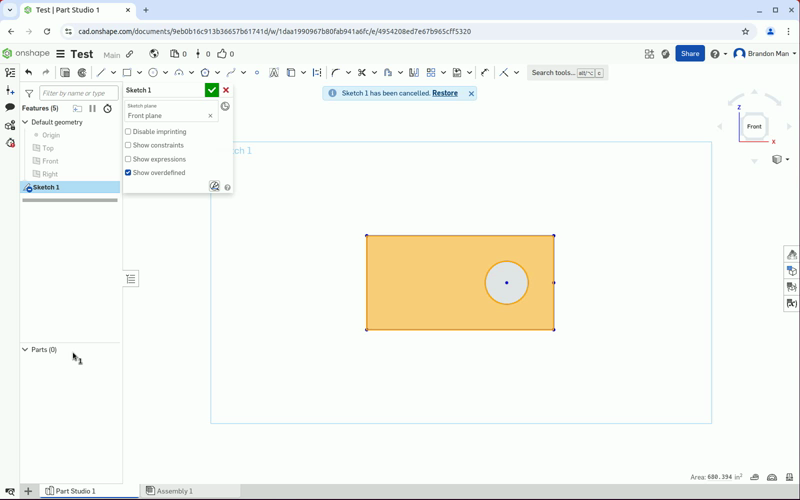
key(shift+e)
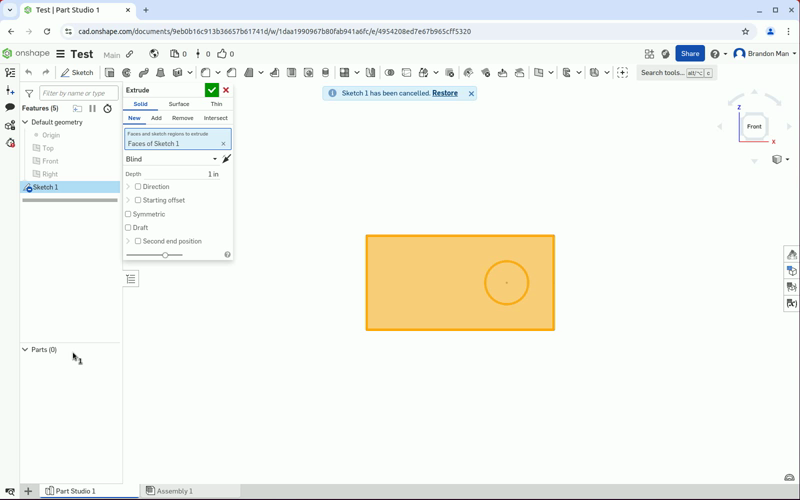
mouse_move(143, 106)
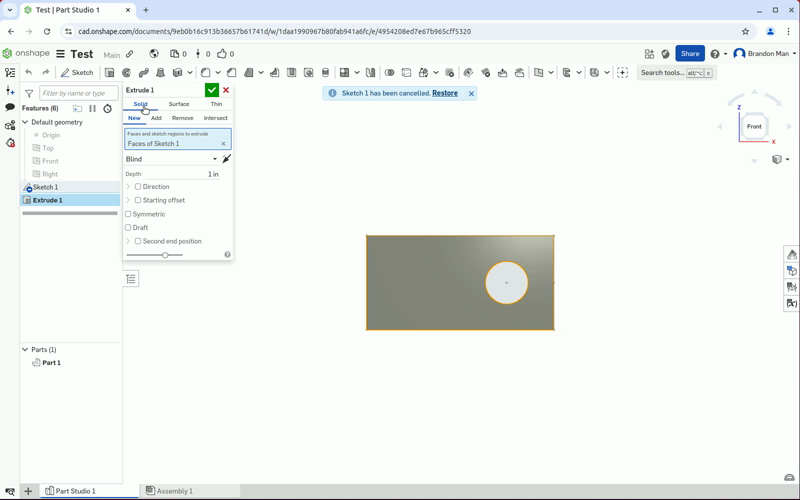
click(143, 106)
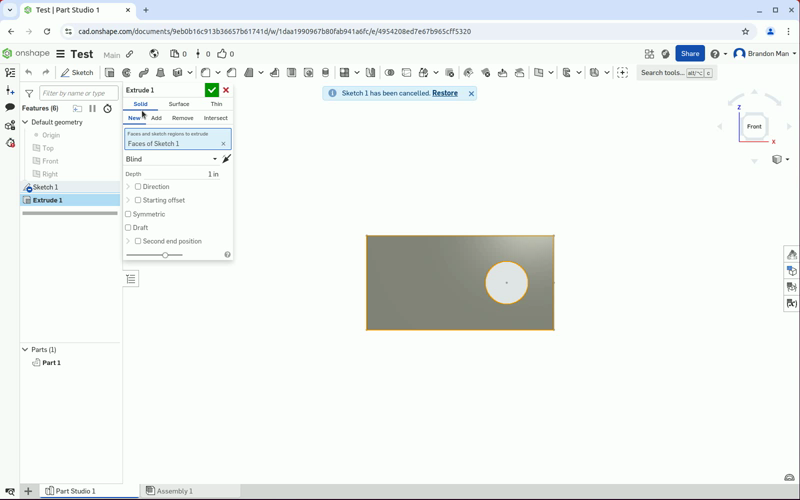
mouse_move(137, 120)
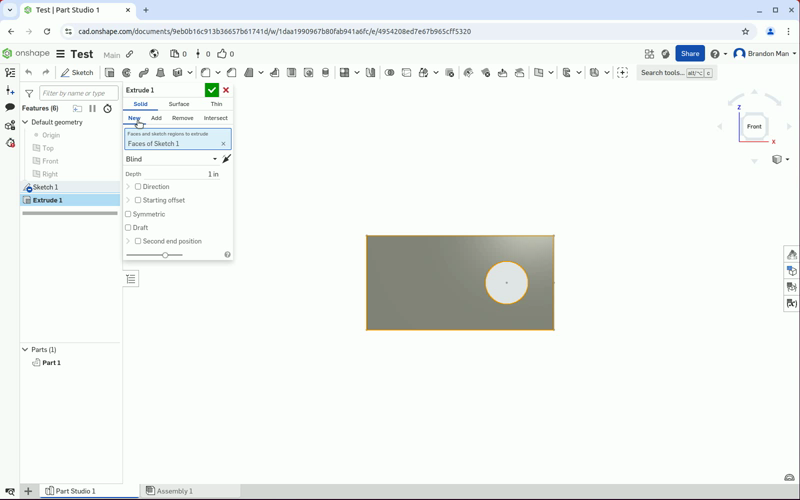
click(137, 120)
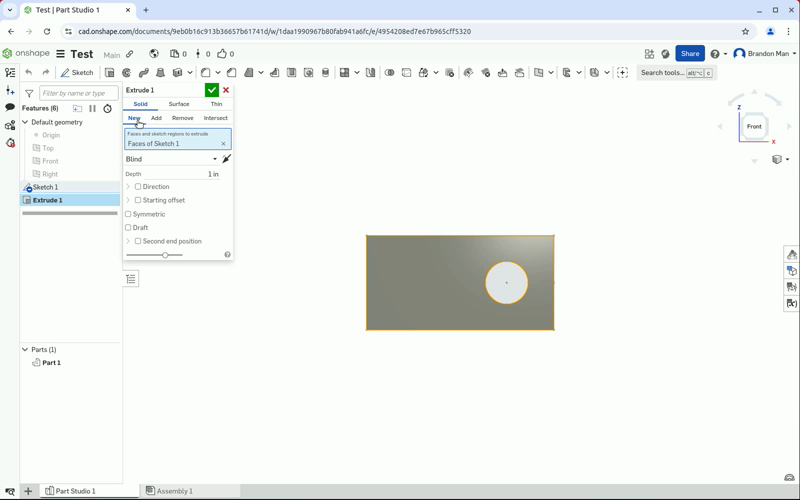
key(tab, 4)
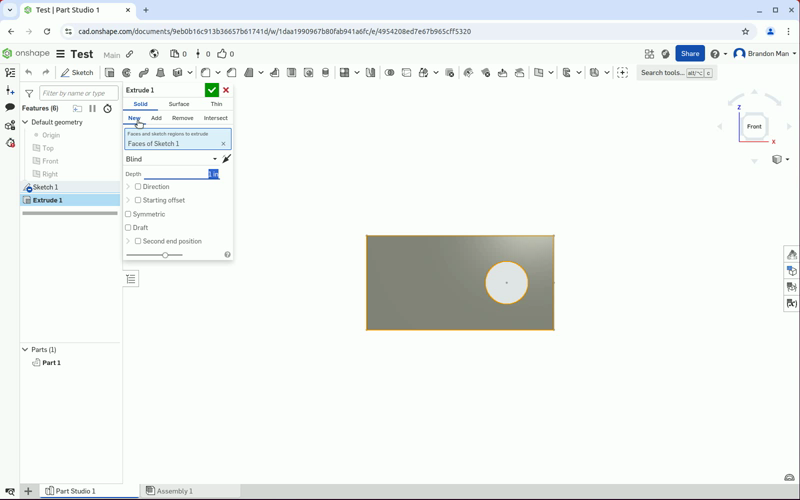
text(19.257)
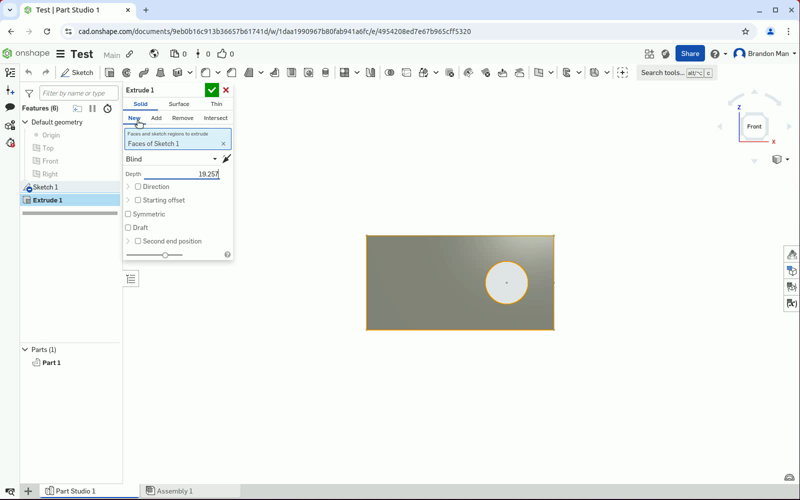
key(enter)
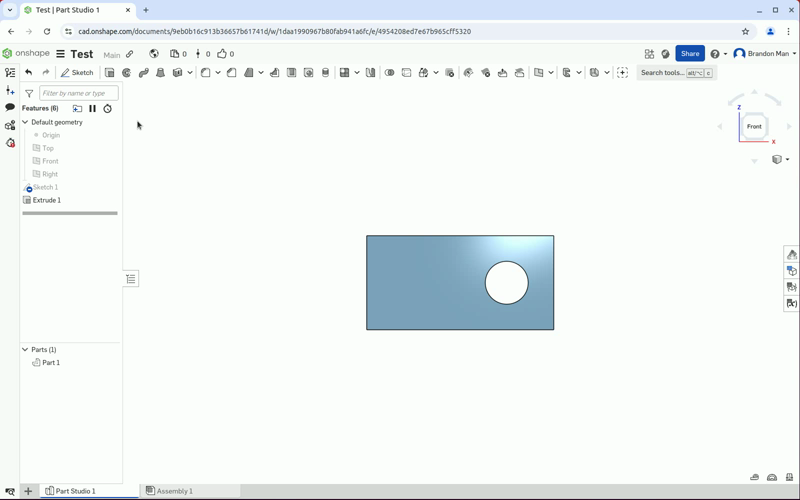
key(shift+h)
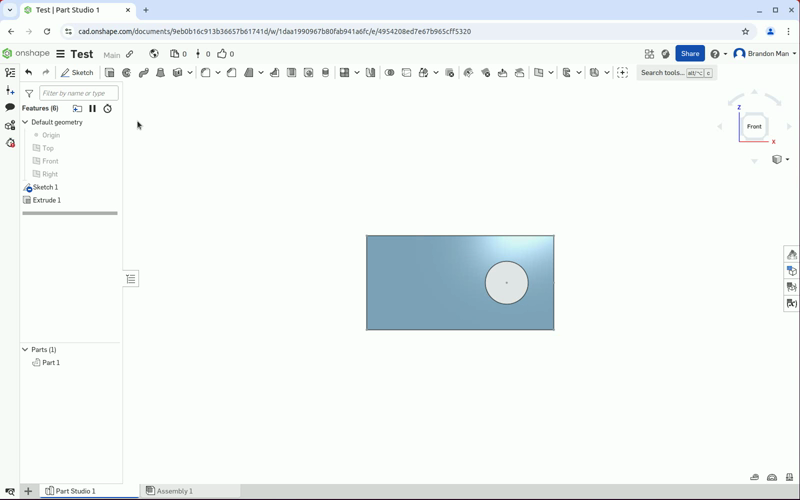
key(shift+h)
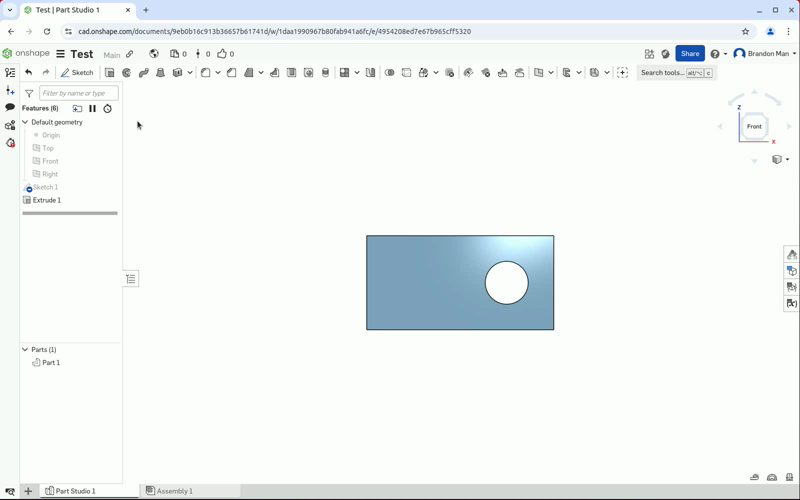
mouse_move(73, 189)
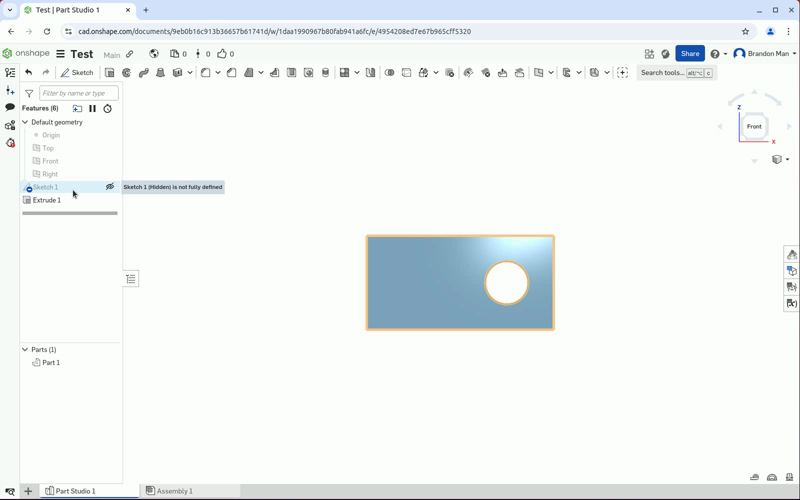
click(73, 189)
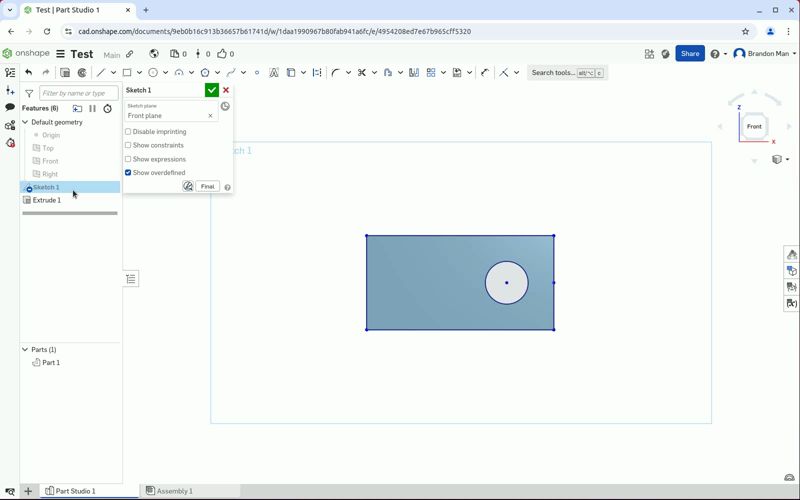
mouse_move(229, 92)
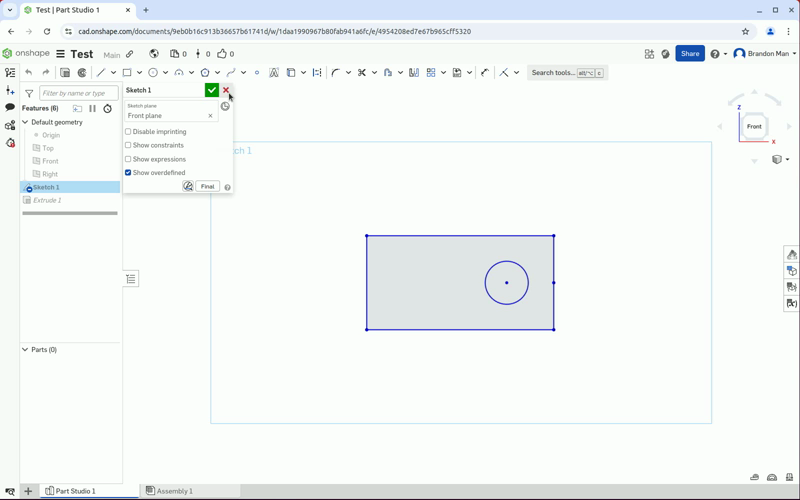
click(229, 92)
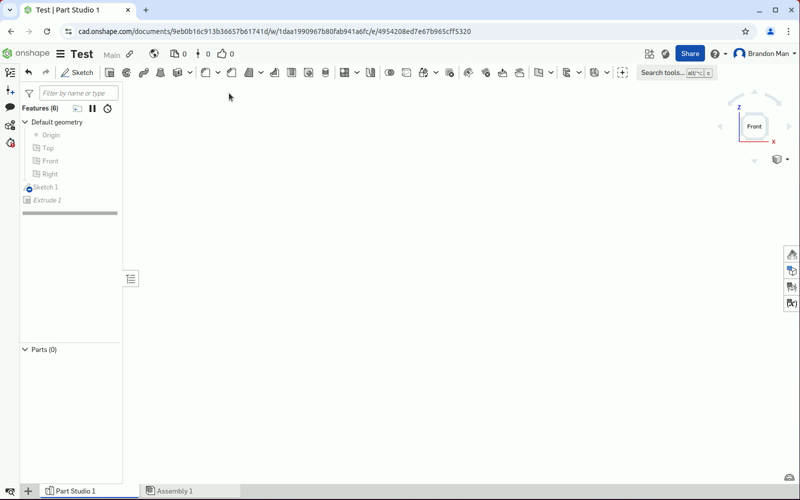
mouse_move(73, 352)
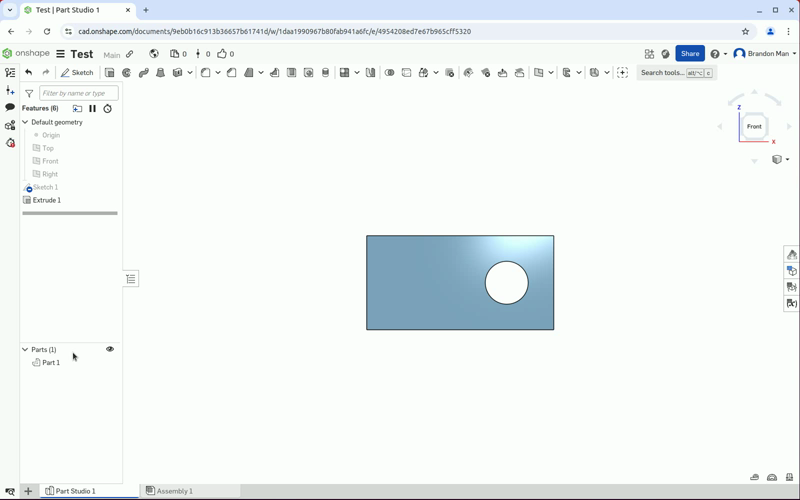
key(y)
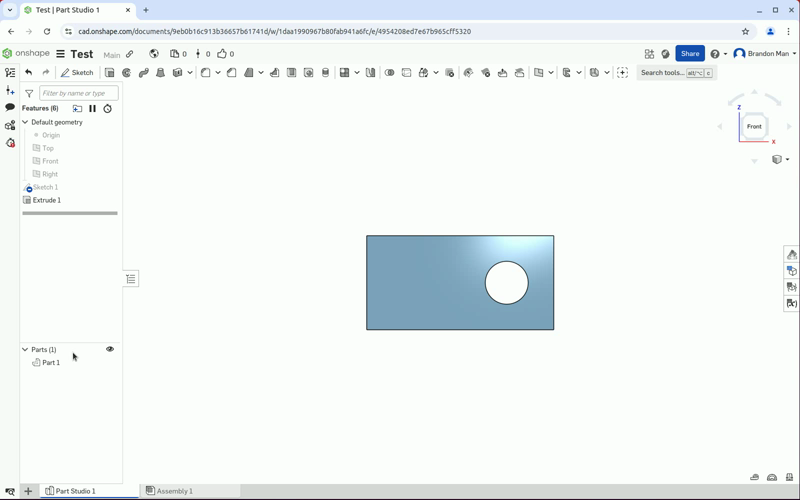
key(shift+p)
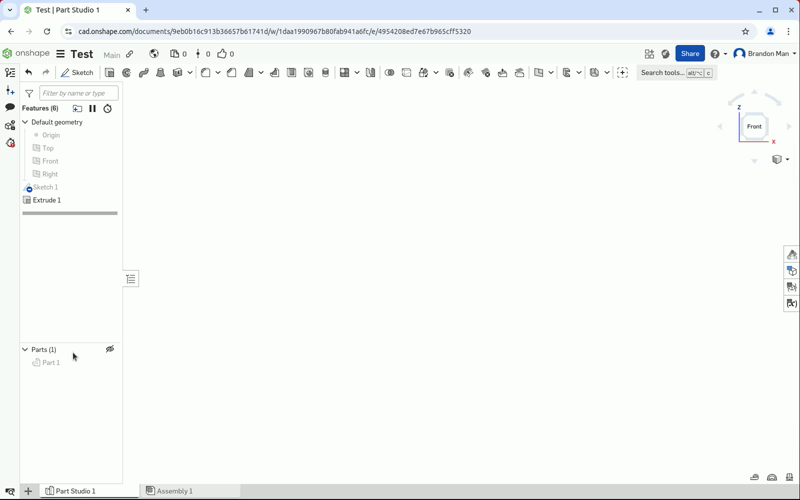
key(space)
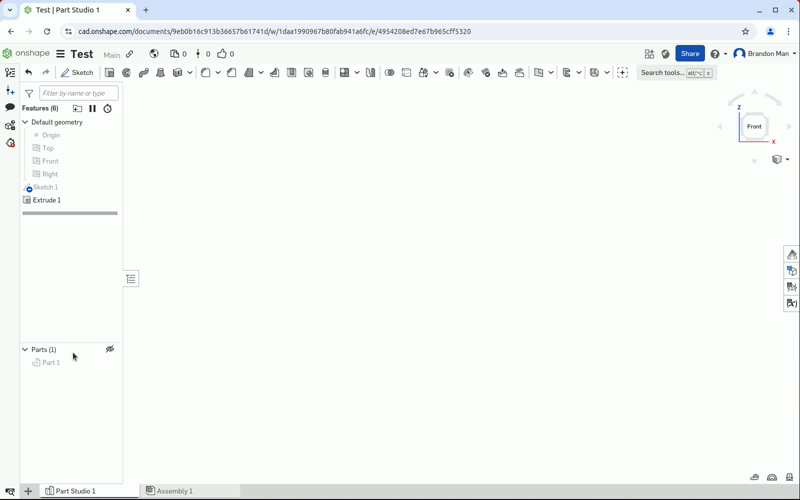
key_down(shift)
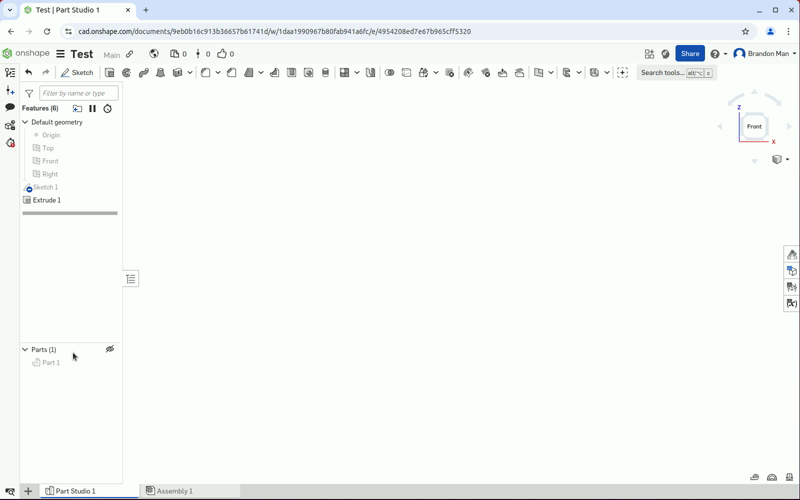
key(left)
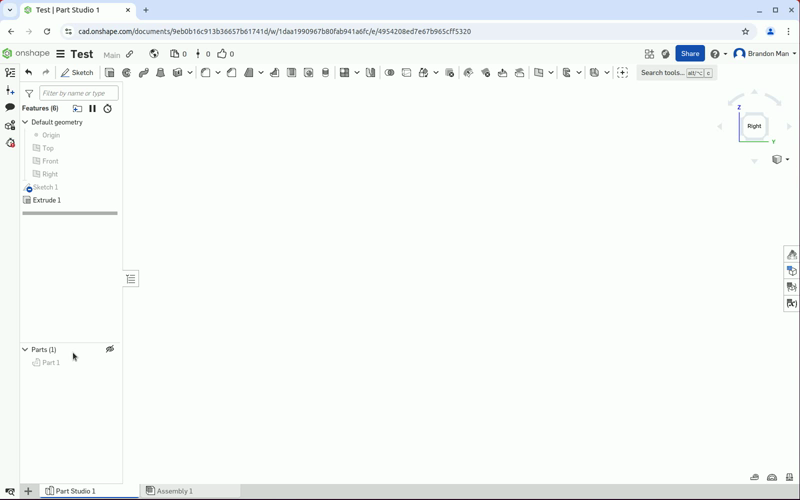
key_up(shift)
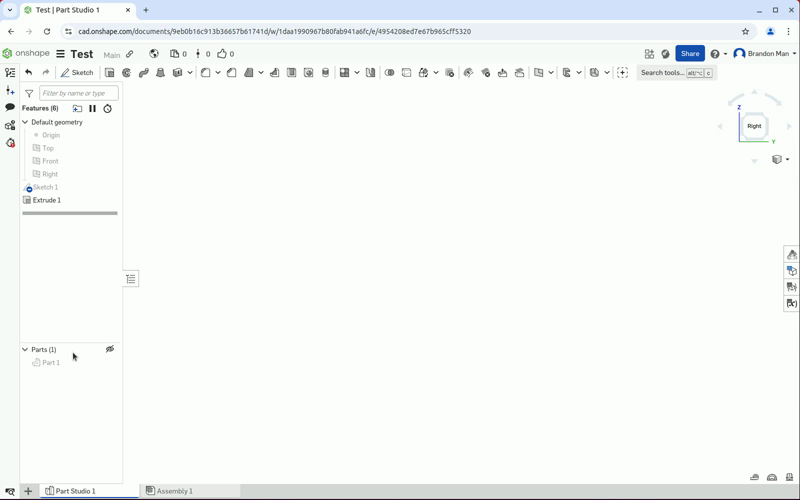
mouse_move(73, 352)
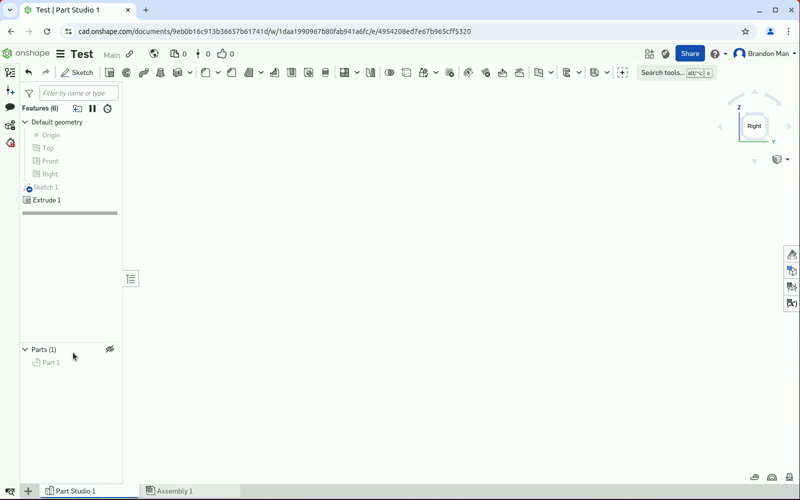
key(shift+y)
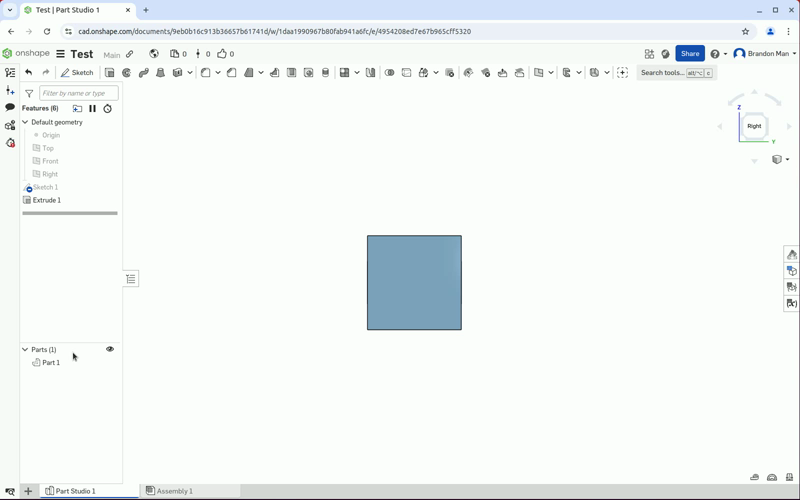
mouse_move(541, 75)
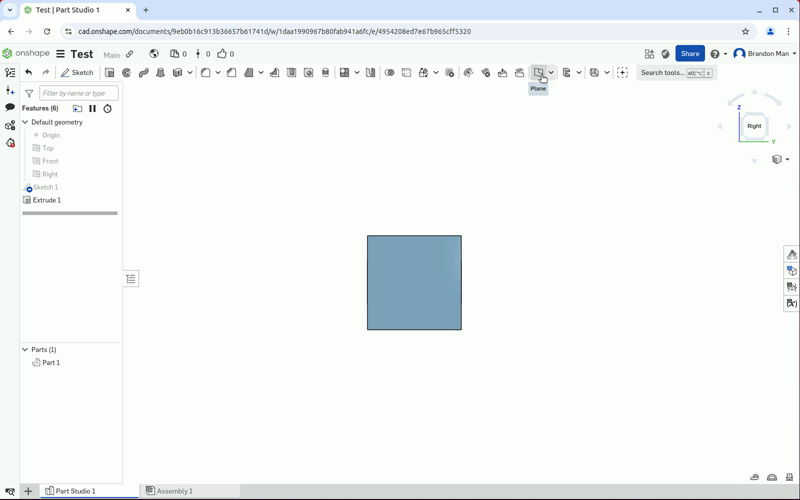
click(541, 75)
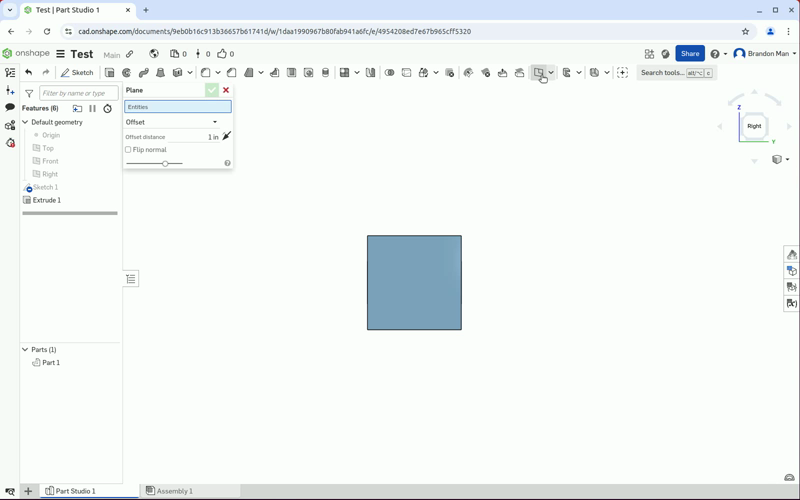
mouse_move(73, 176)
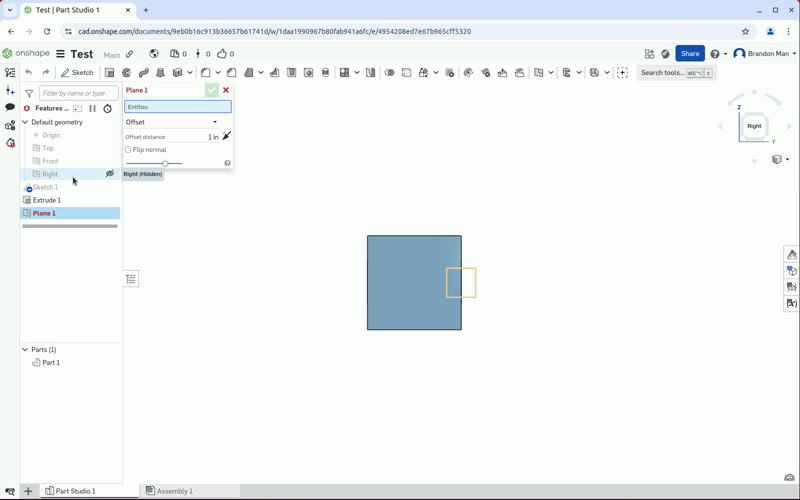
click(73, 176)
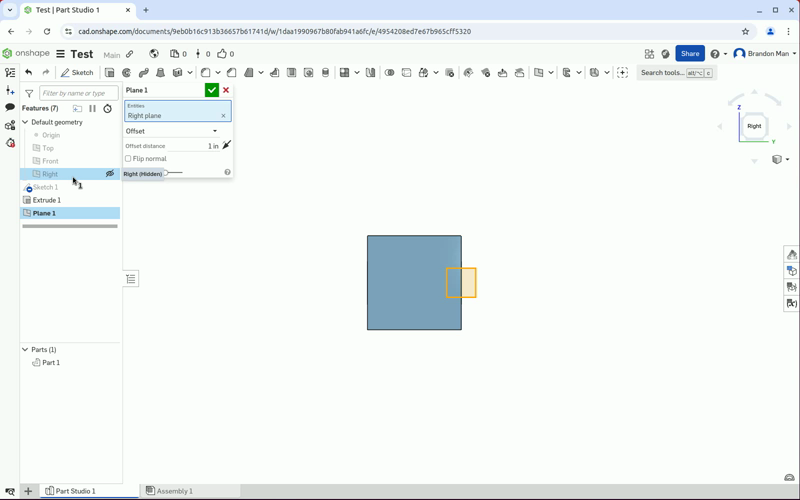
key(tab, 2)
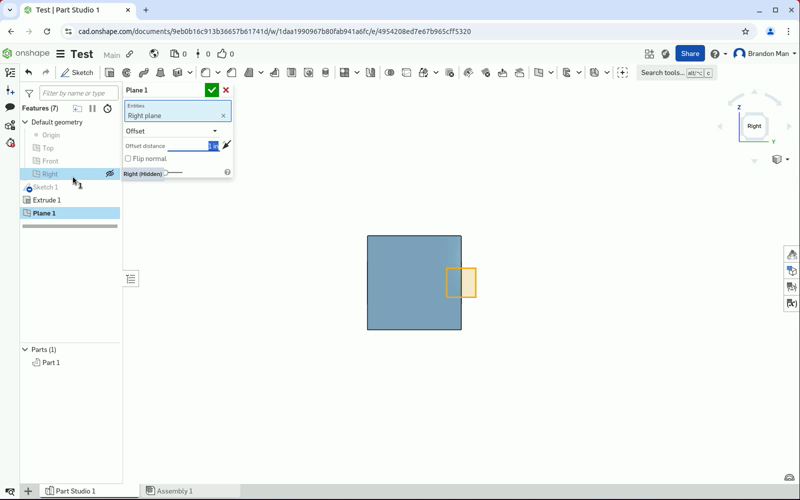
text(19.257)
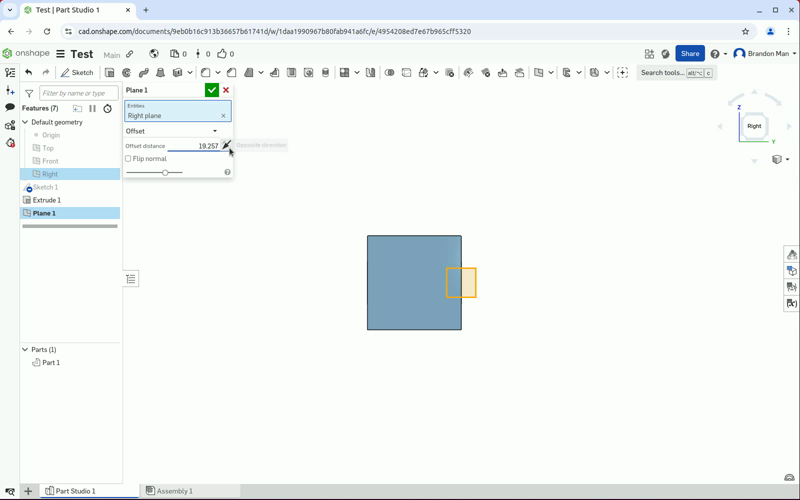
mouse_move(229, 147)
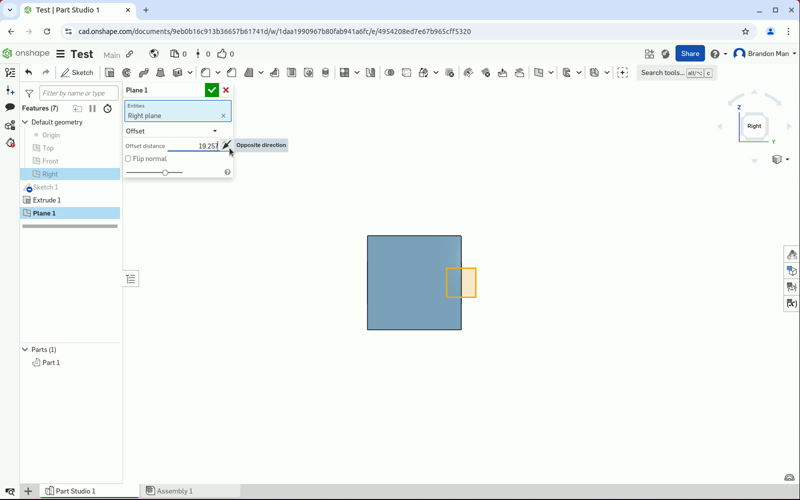
click(229, 147)
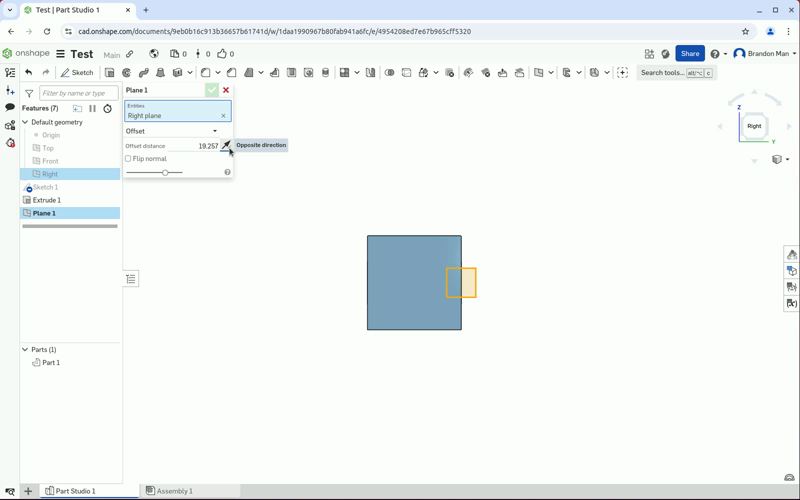
key(enter, 2)
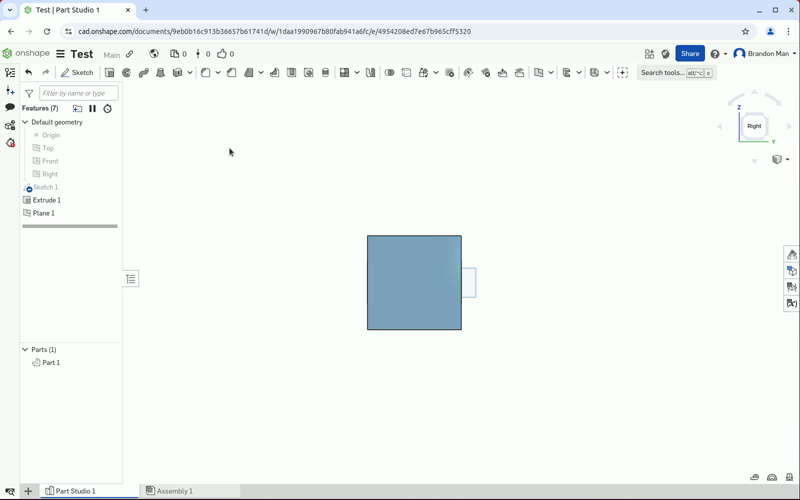
key(shift+s)
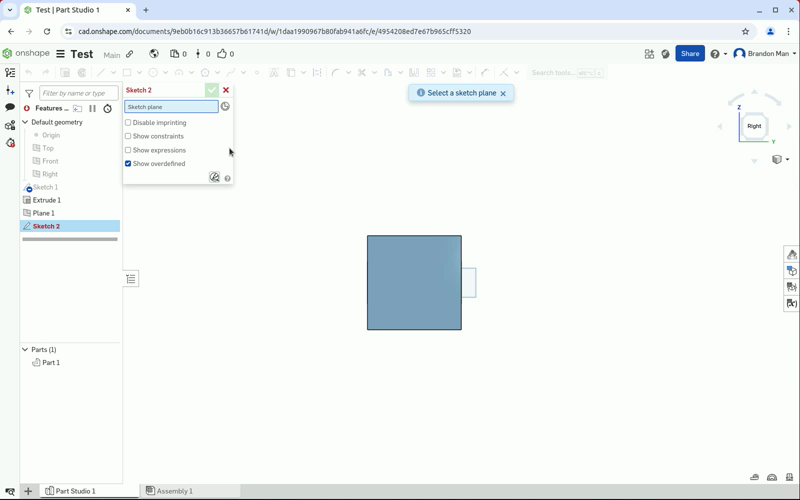
mouse_move(73, 215)
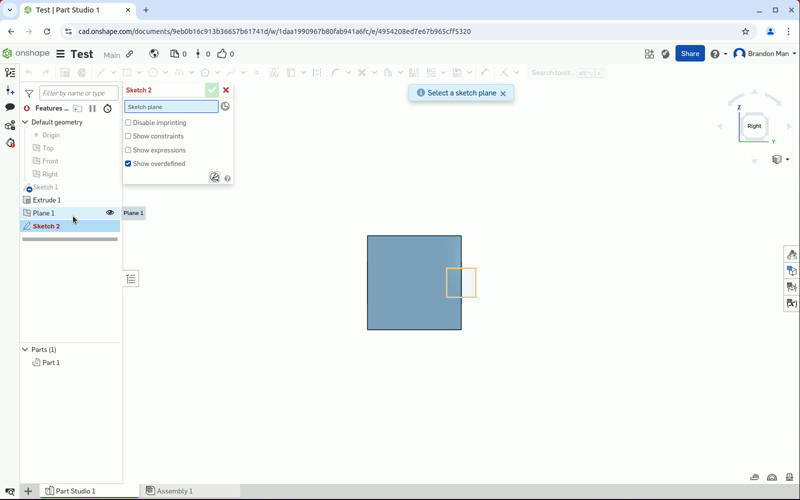
click(73, 215)
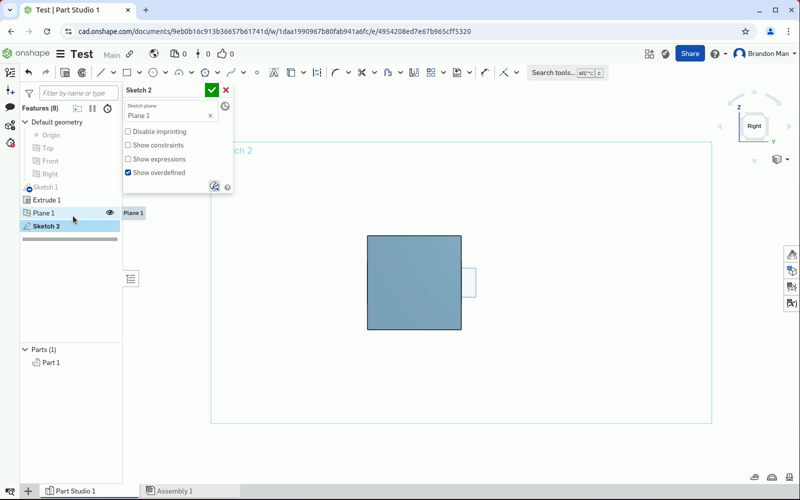
mouse_move(73, 352)
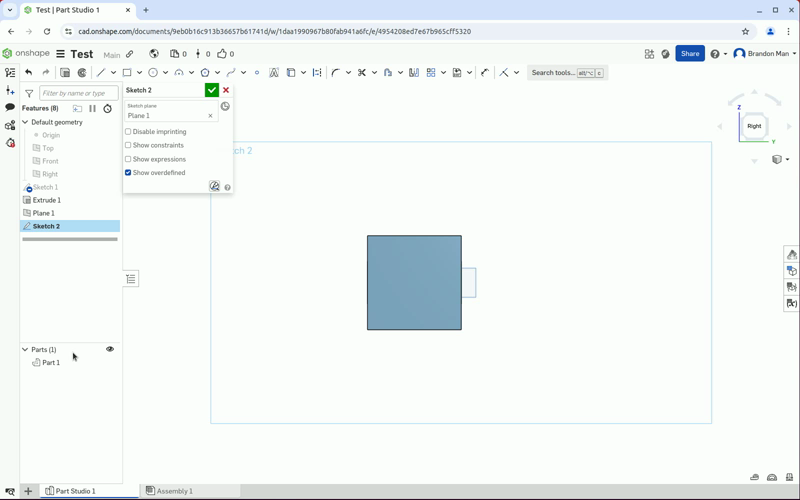
key(y)
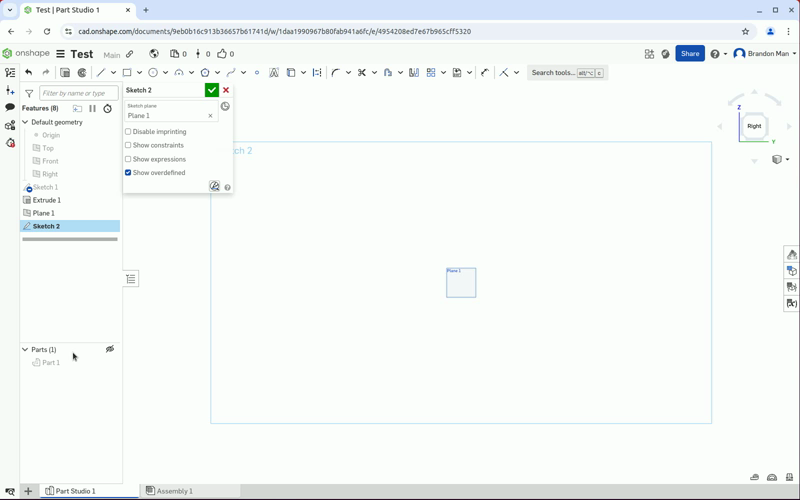
key(c)
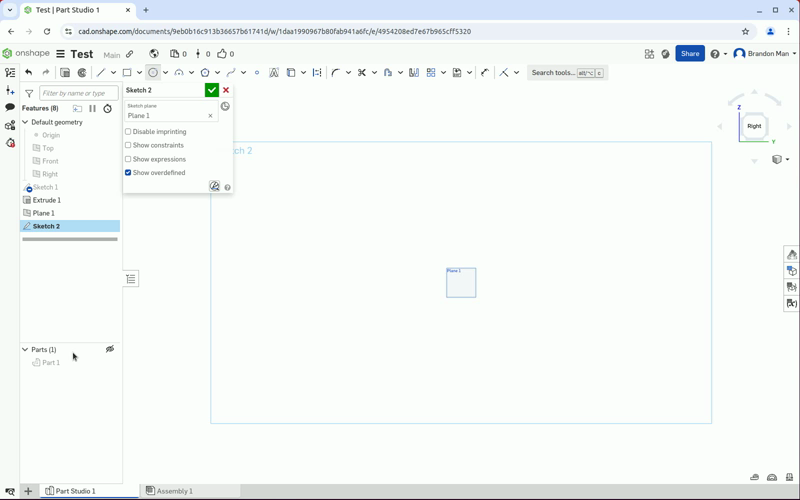
key_down(shift)
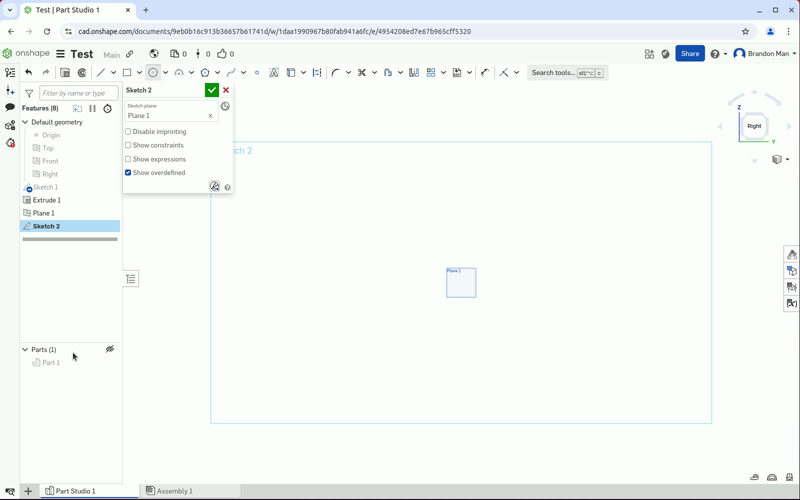
mouse_move(461, 282)
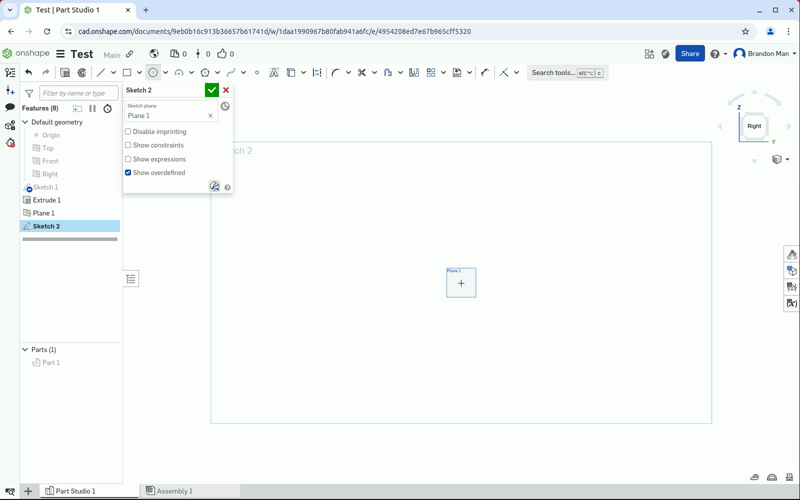
click(461, 282)
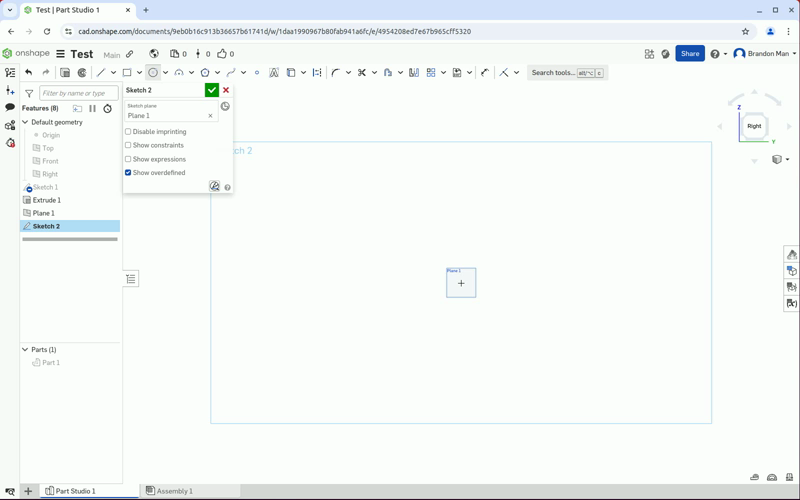
key_up(shift)
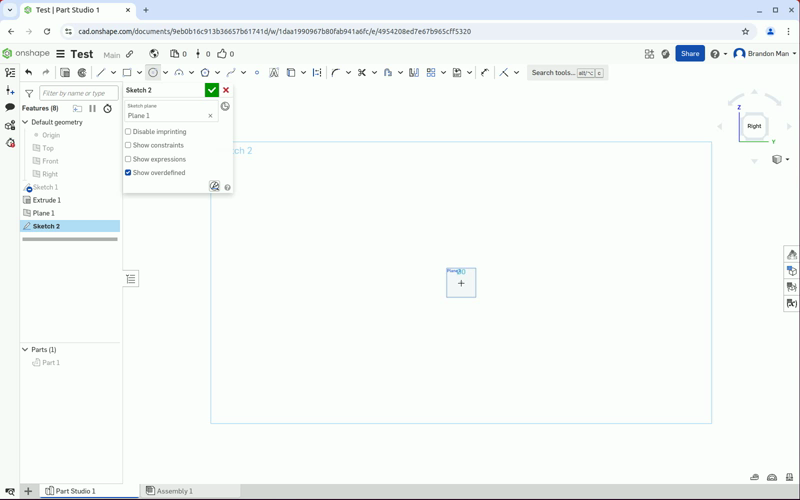
mouse_move(508, 282)
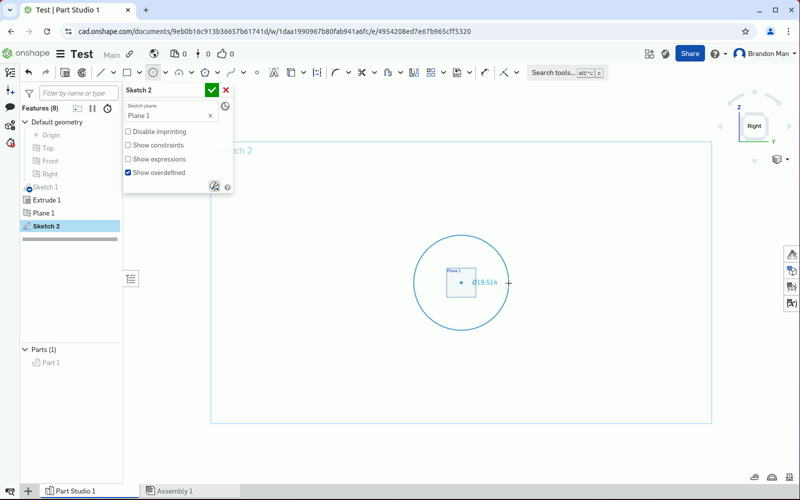
click(508, 282)
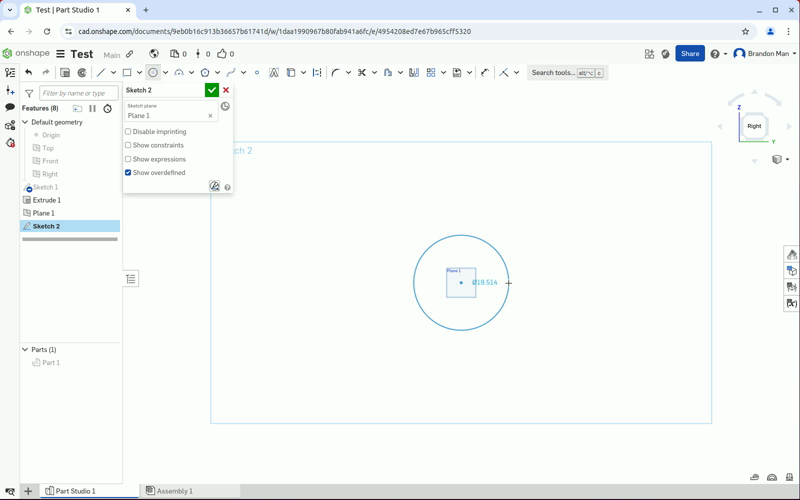
key(esc)
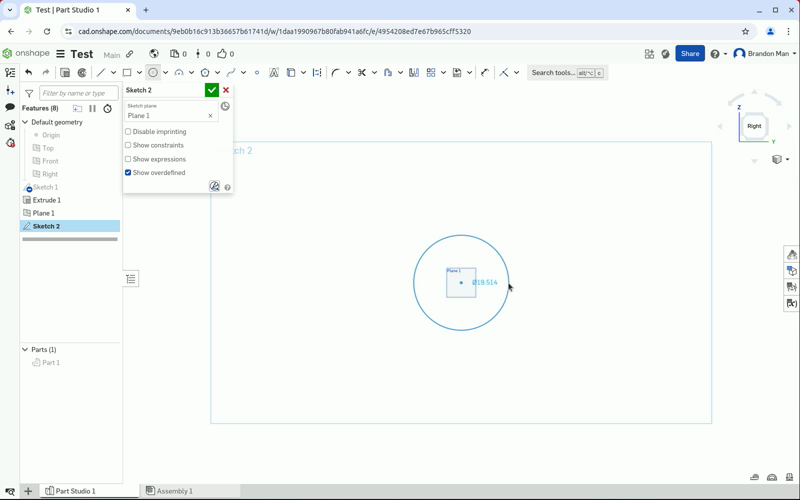
mouse_move(431, 252)
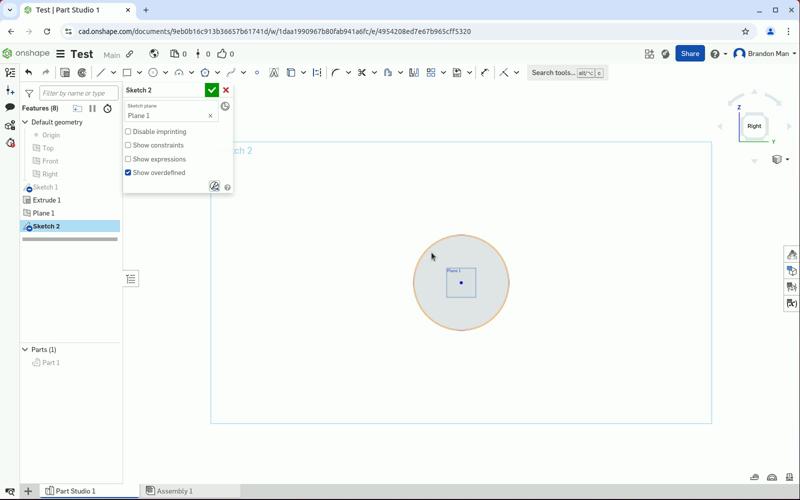
click(431, 252)
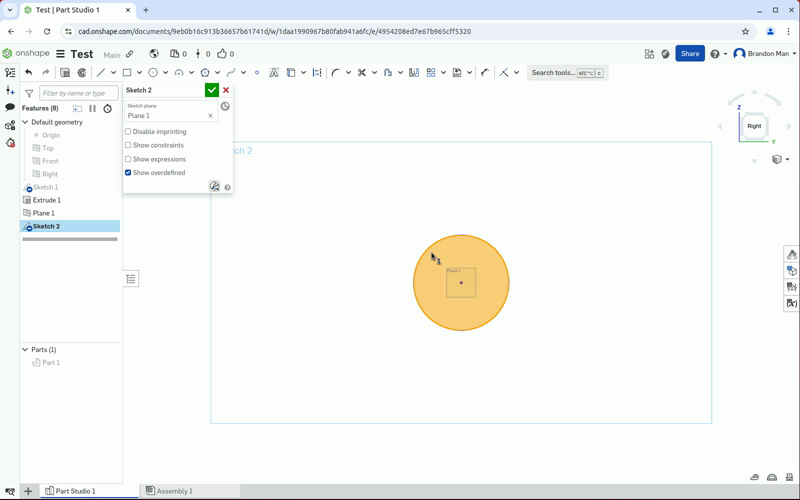
mouse_move(73, 352)
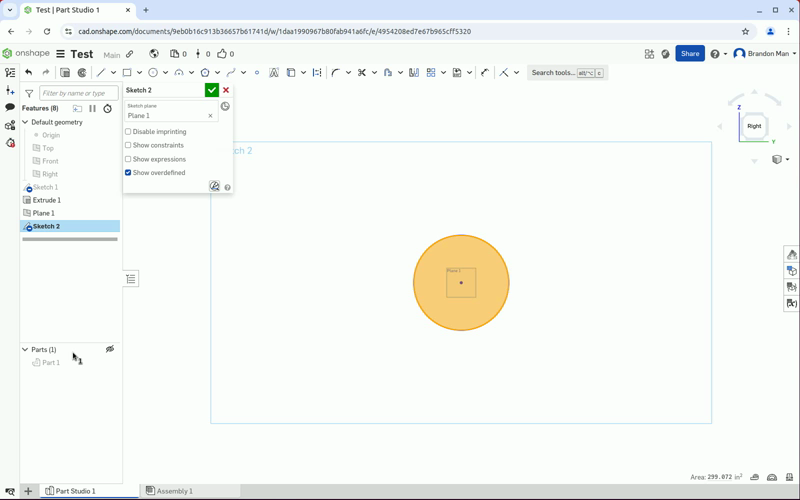
key(shift+y)
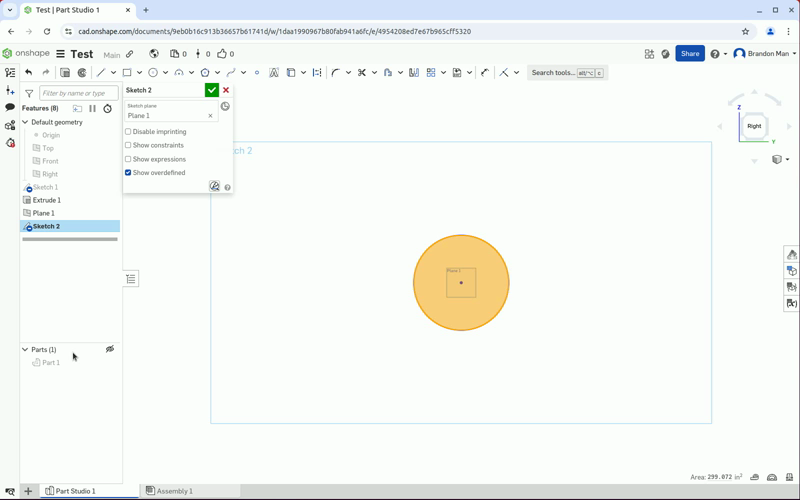
key(shift+e)
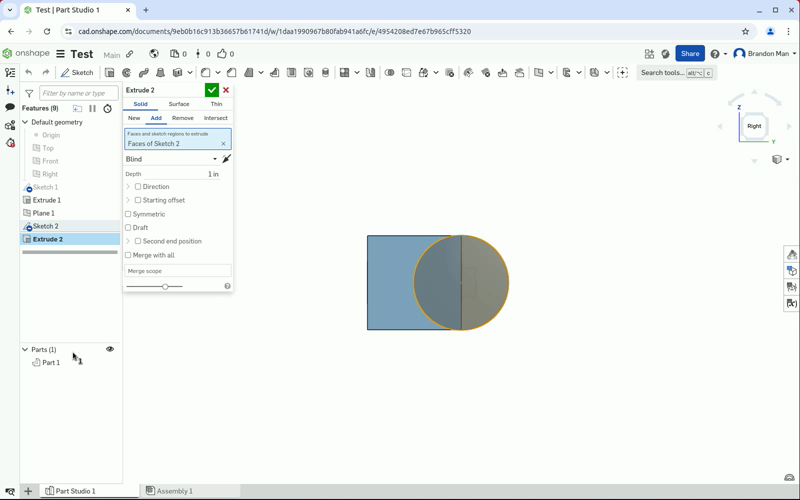
mouse_move(143, 106)
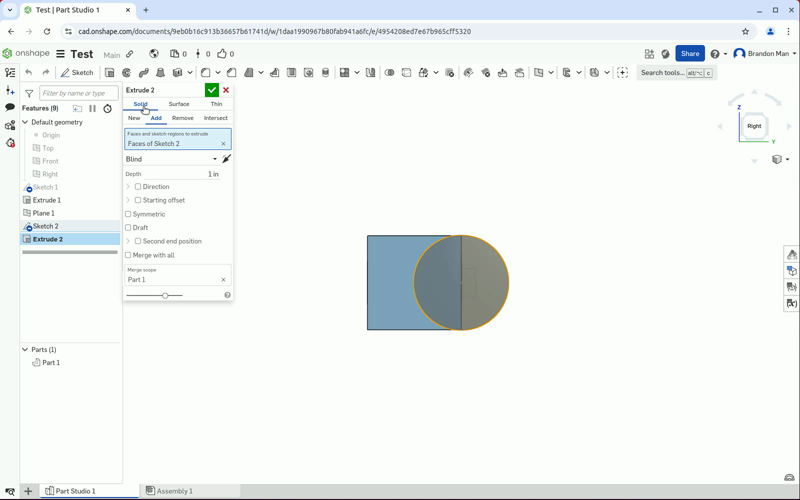
click(143, 106)
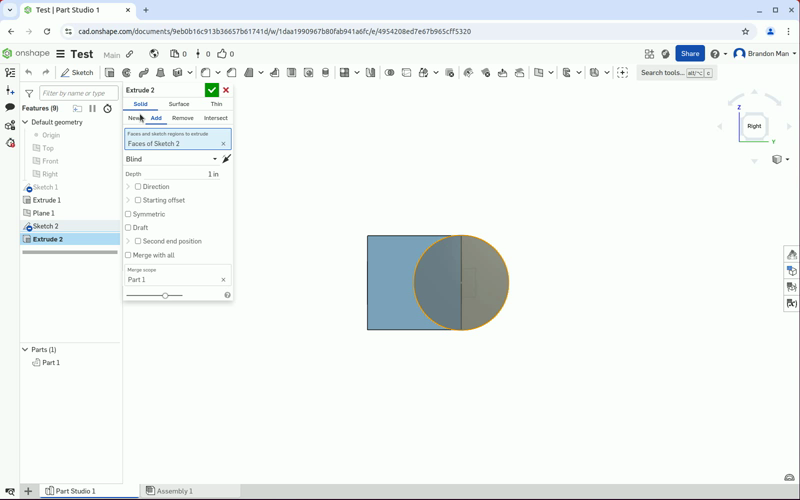
mouse_move(137, 120)
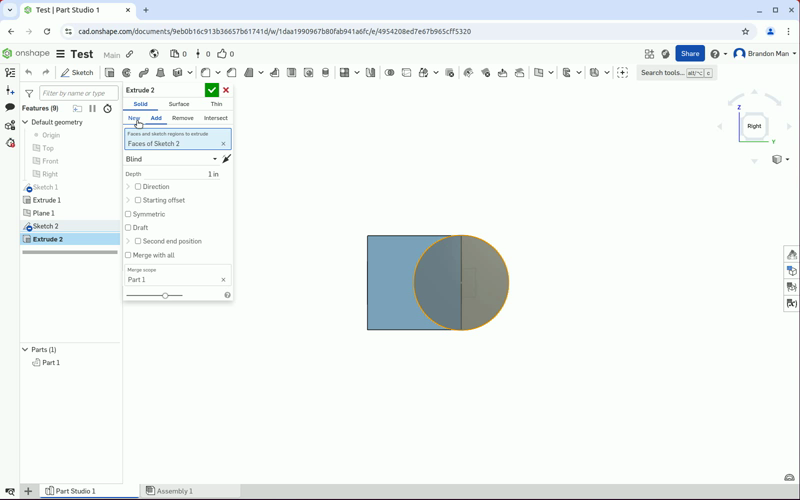
click(137, 120)
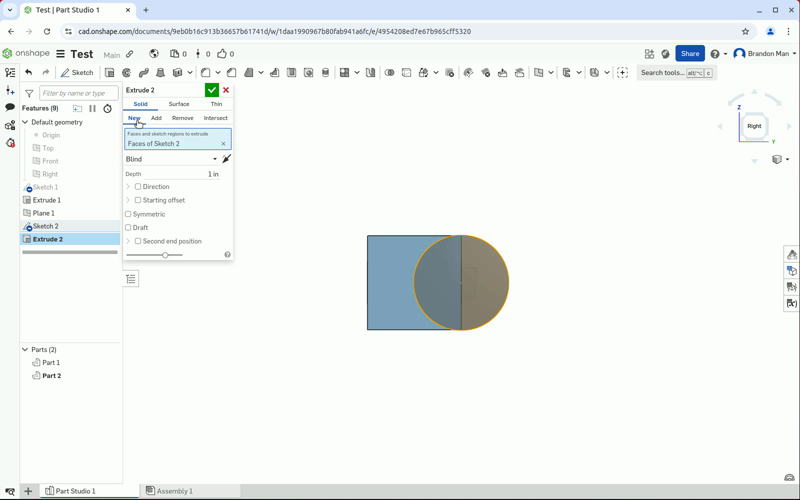
key(tab, 4)
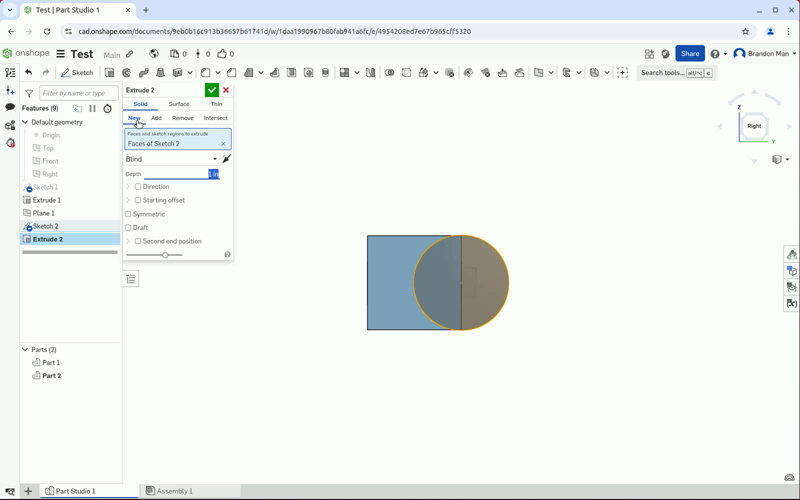
text(3.851)
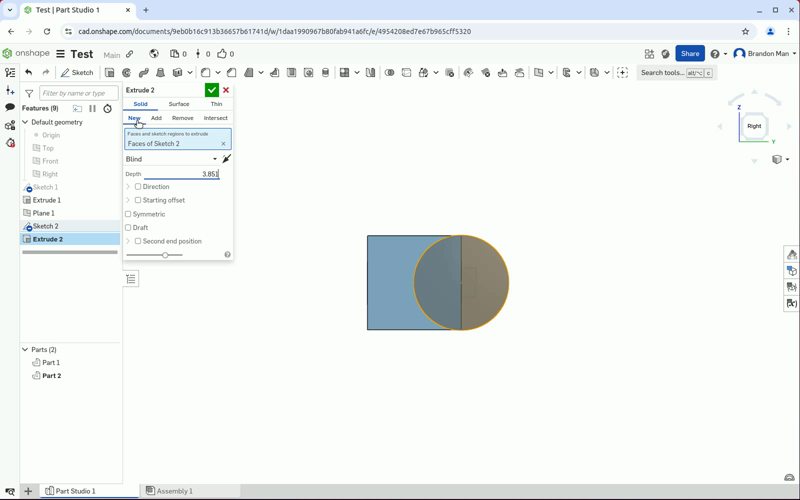
key(enter)
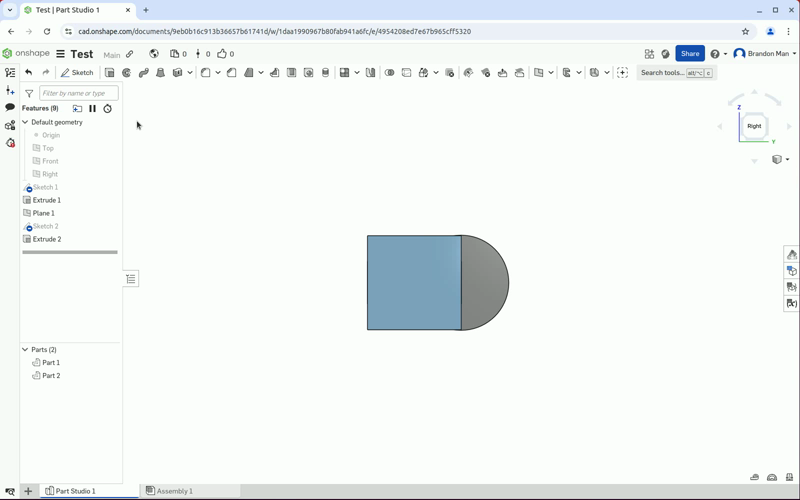
key(shift+h)
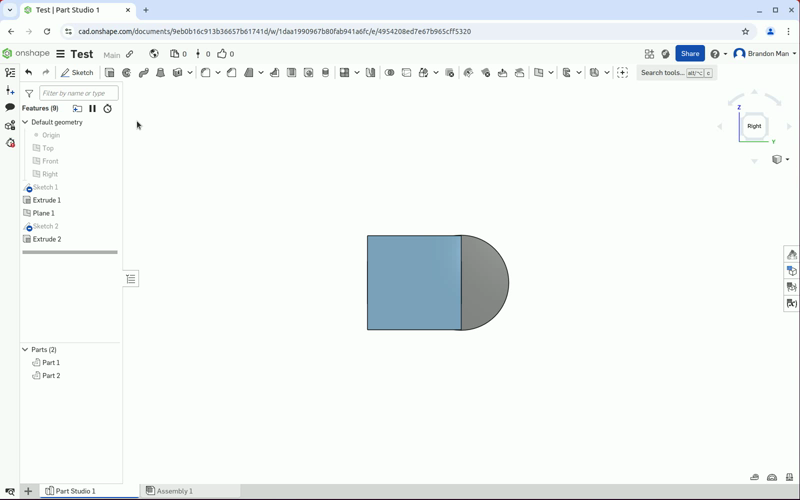
key(shift+h)
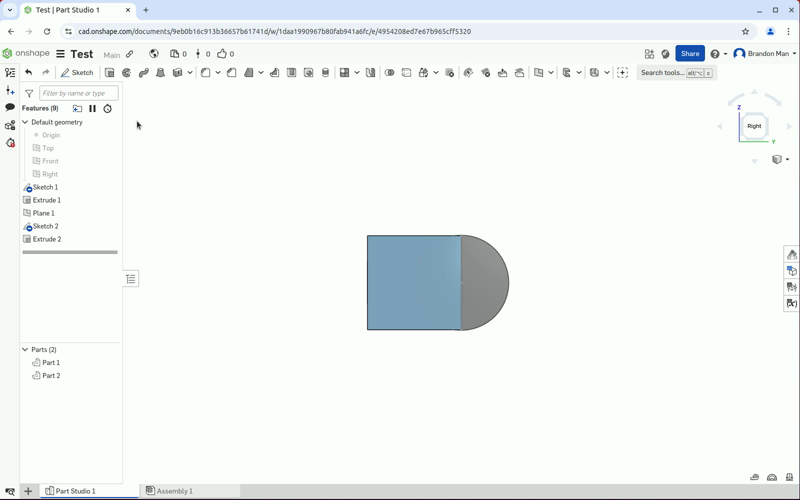
key(shift+7)
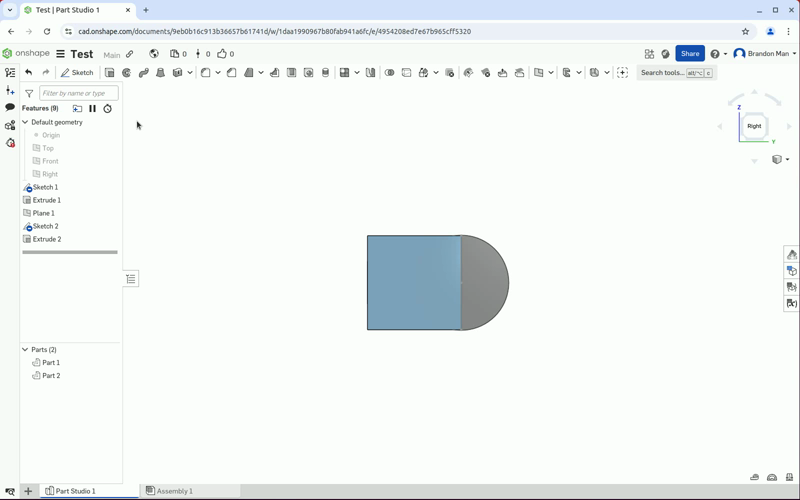
key(right, 2)
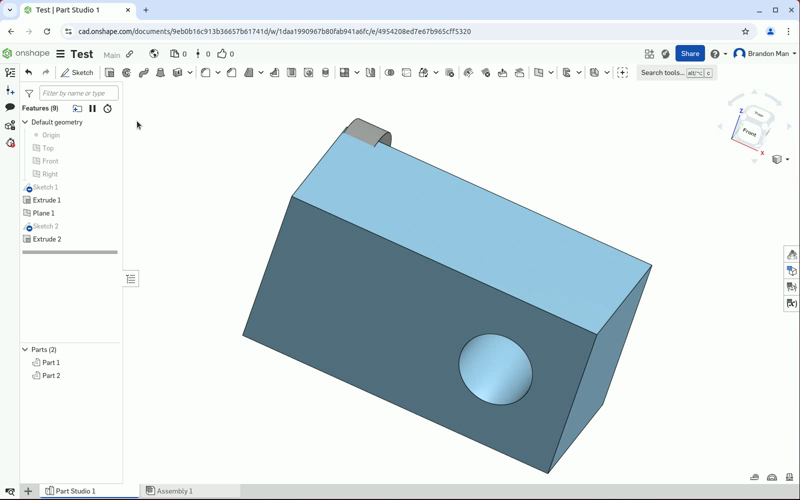
key(down, 2)
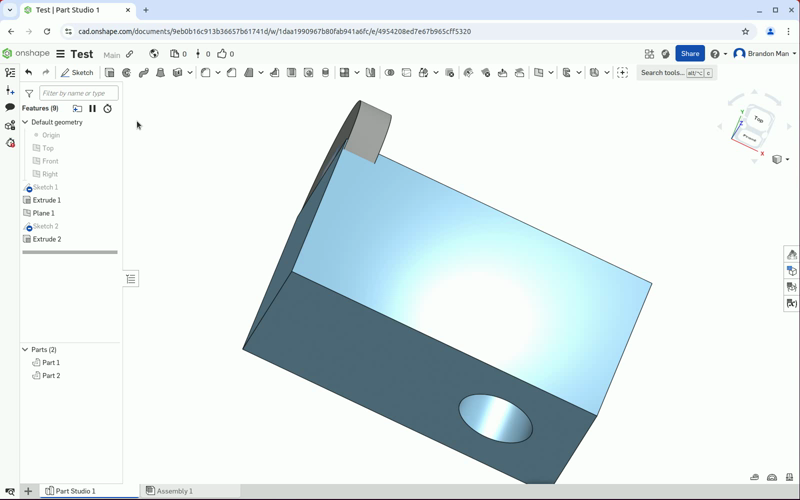
key(up, 2)
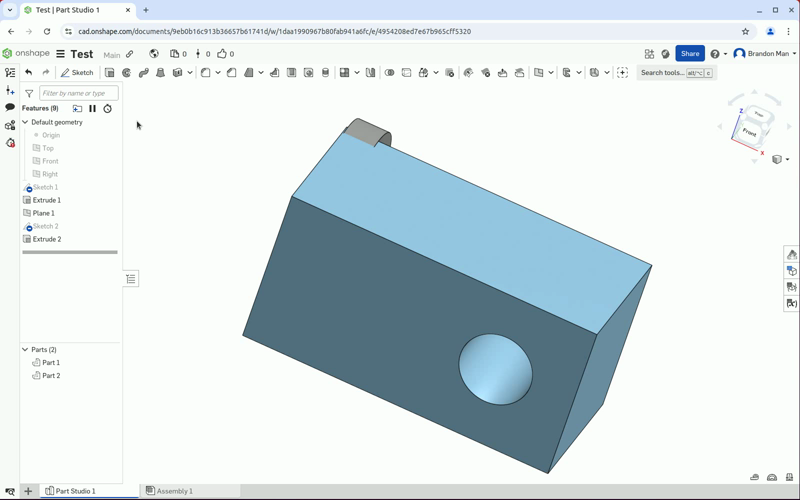
key(left, 2)
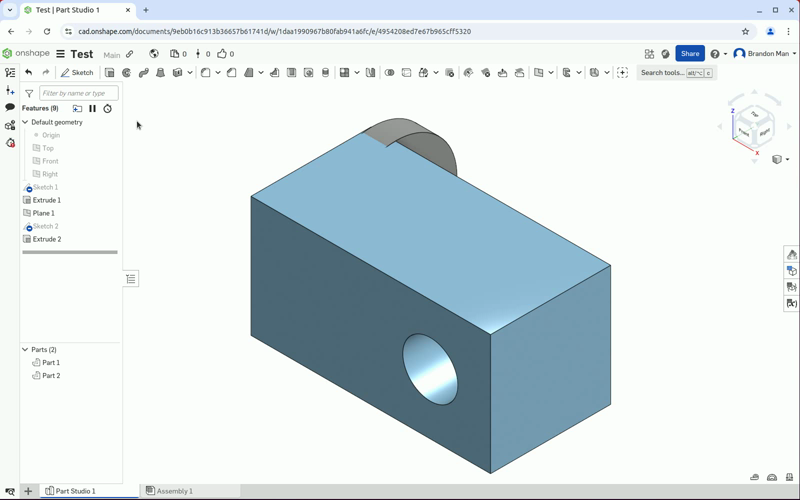
mouse_move(73, 189)
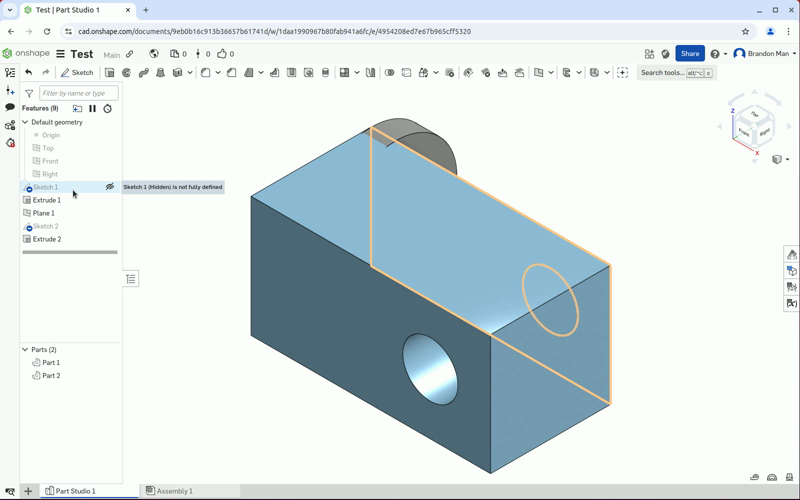
click(73, 189)